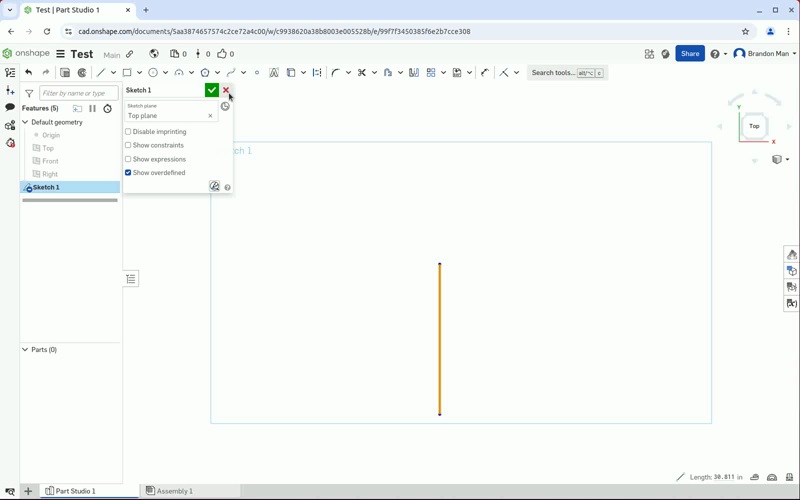
key(shift+h)
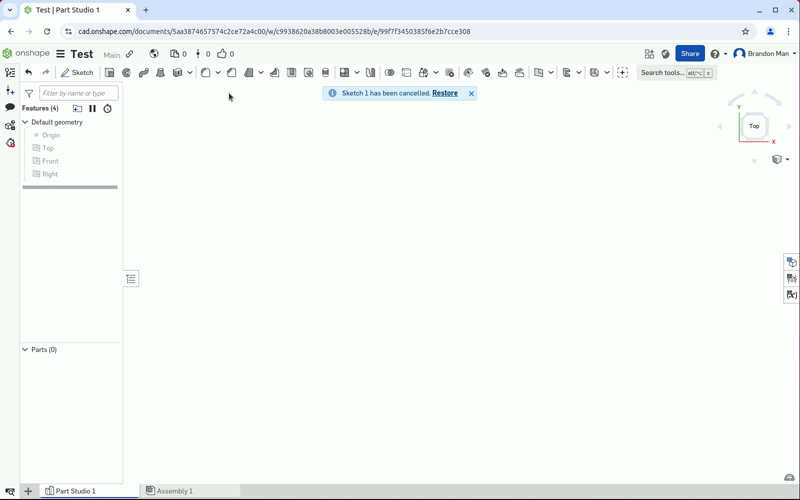
mouse_move(73, 352)
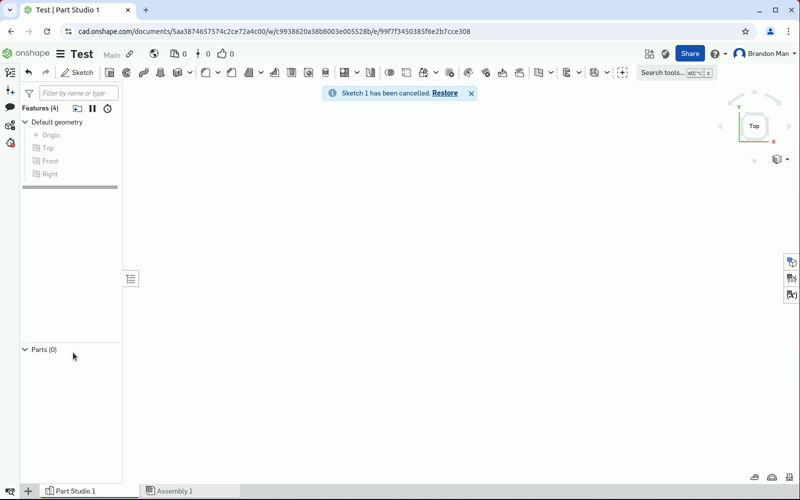
key(y)
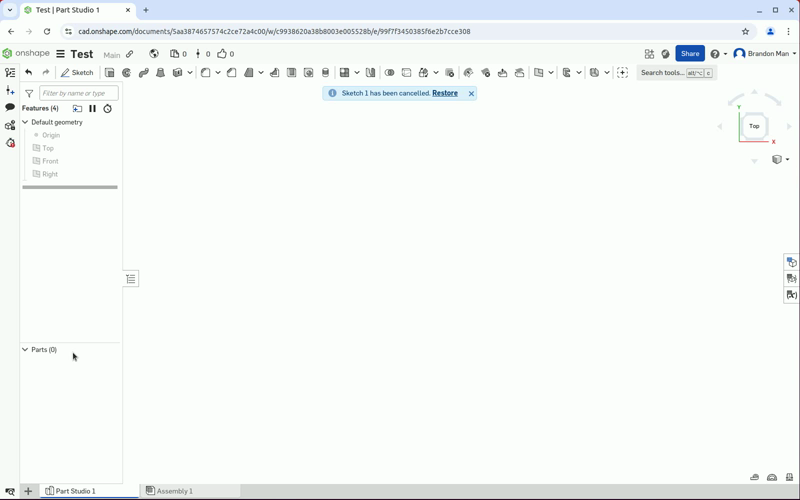
key(shift+p)
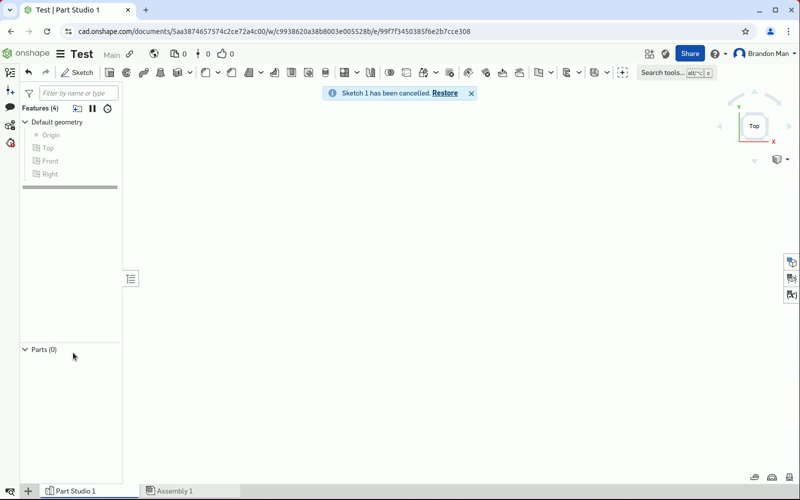
key(space)
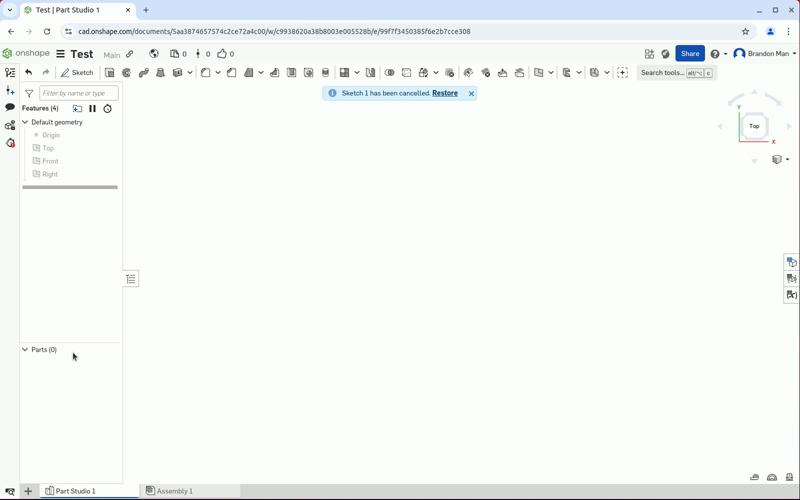
key_down(shift)
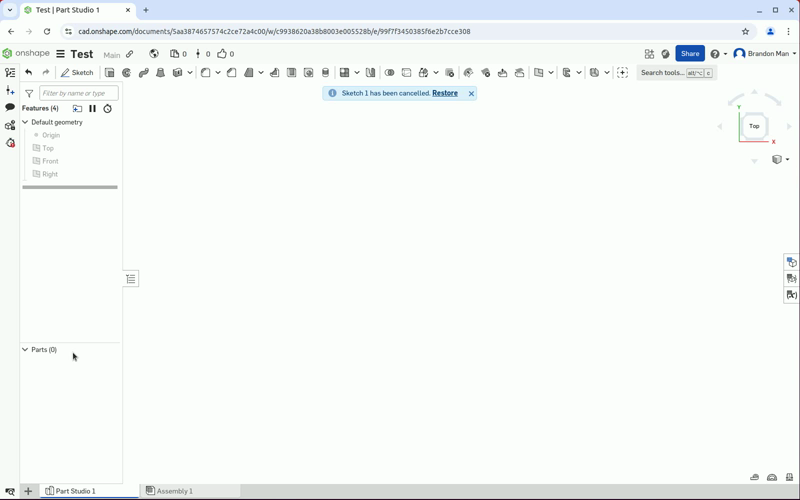
key(up)
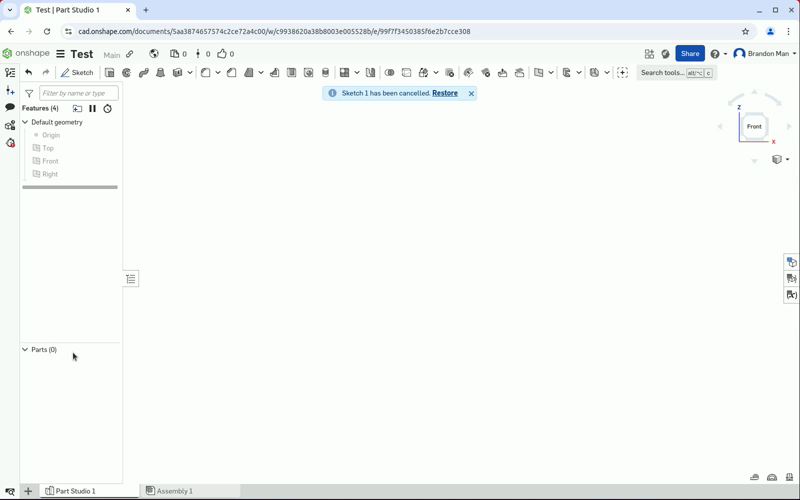
key_up(shift)
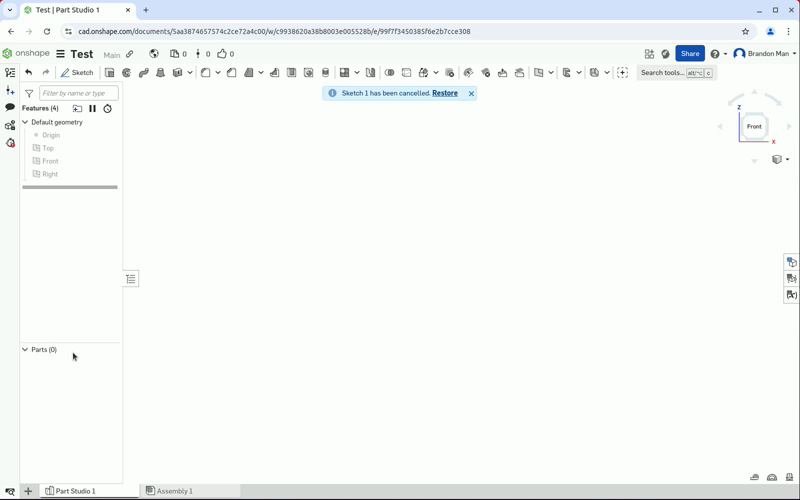
mouse_move(73, 352)
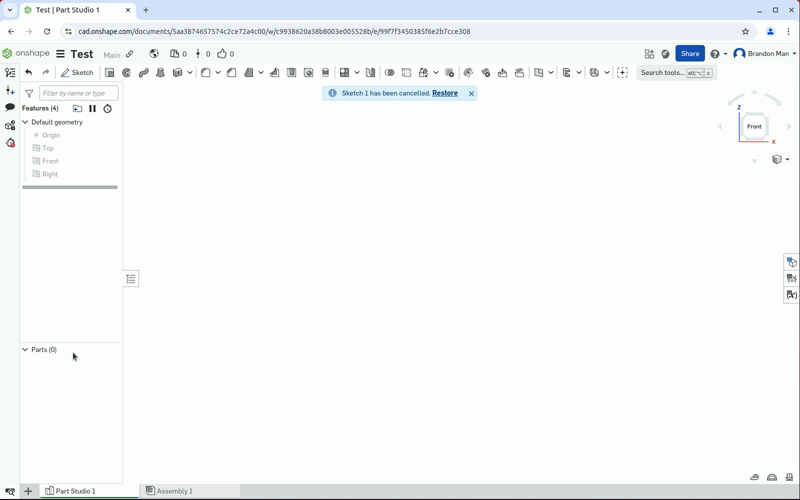
key(shift+y)
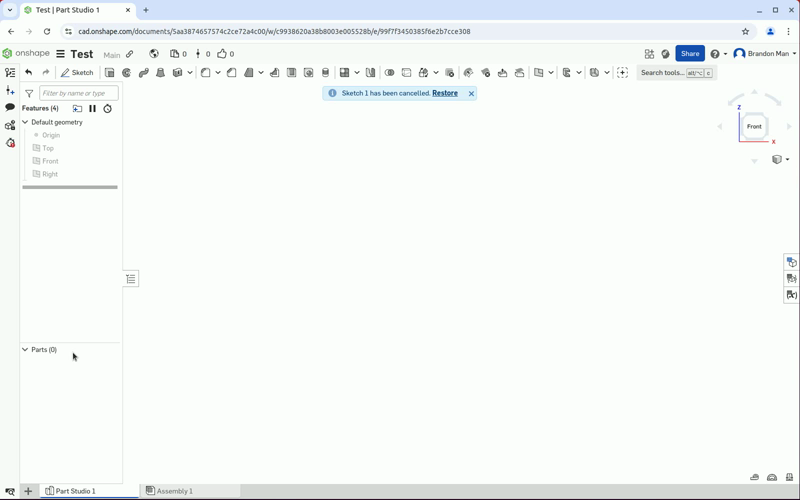
key(shift+s)
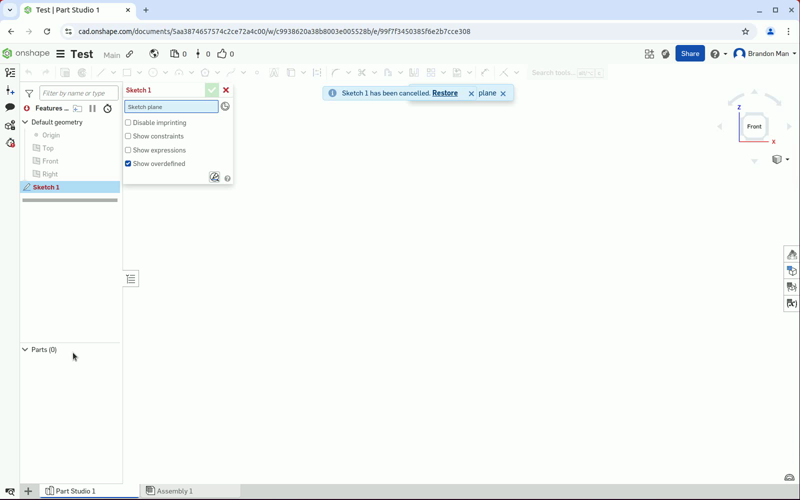
mouse_move(73, 163)
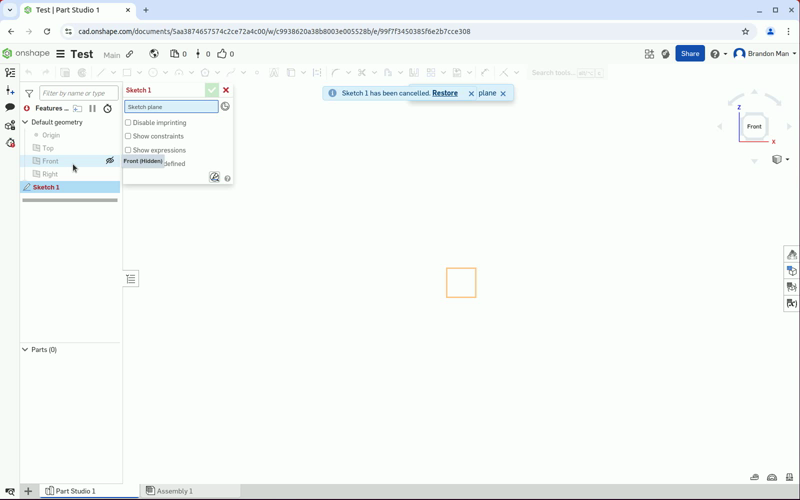
click(73, 163)
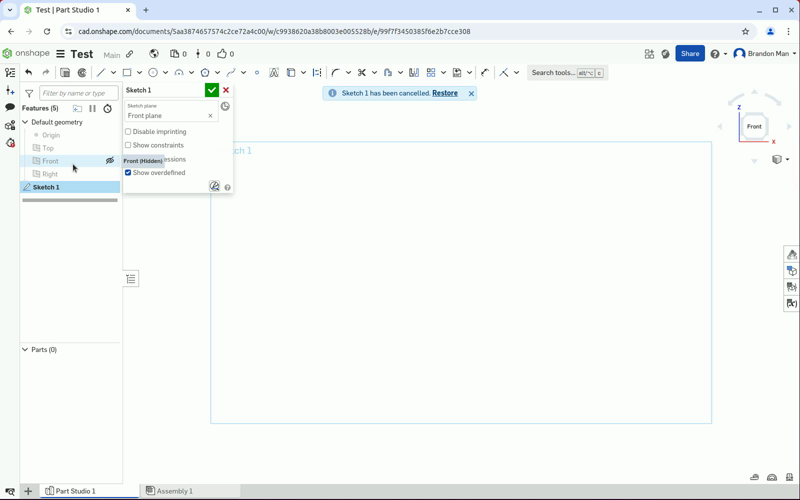
mouse_move(73, 352)
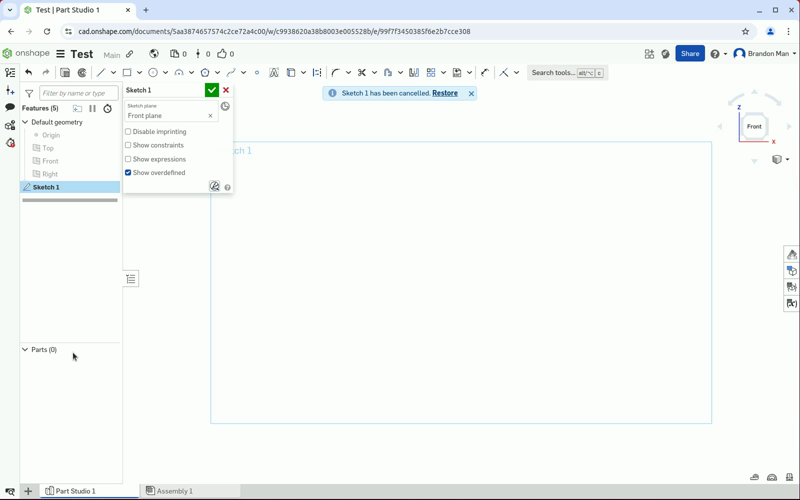
key(y)
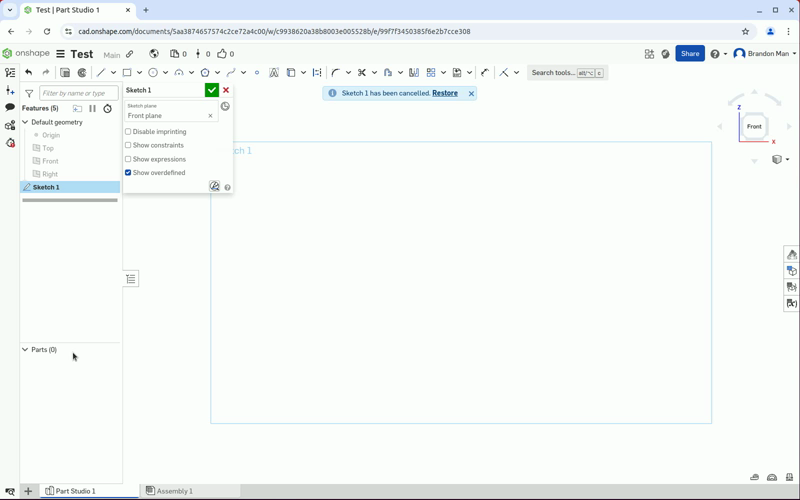
key(c)
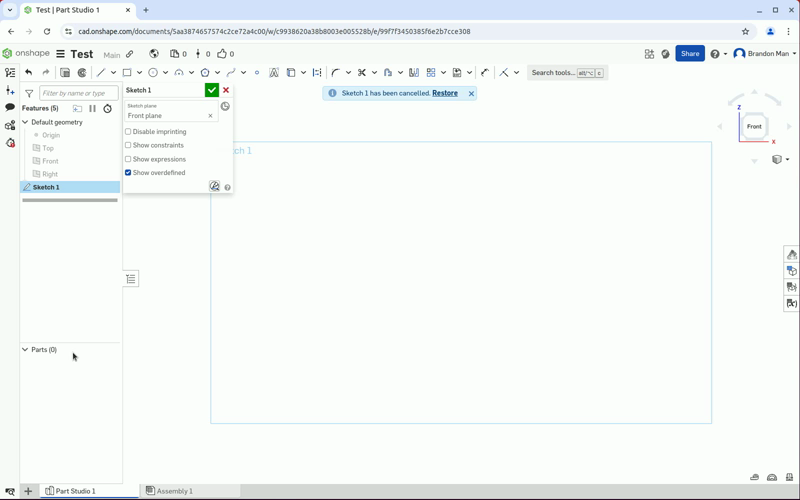
key_down(shift)
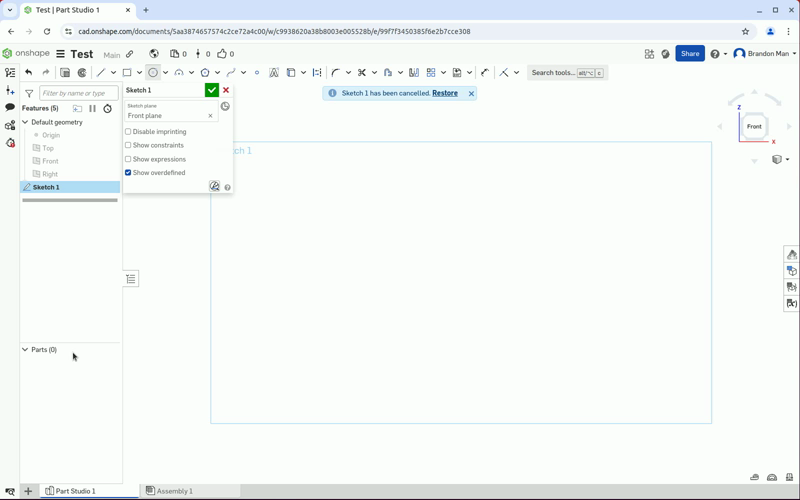
mouse_move(462, 282)
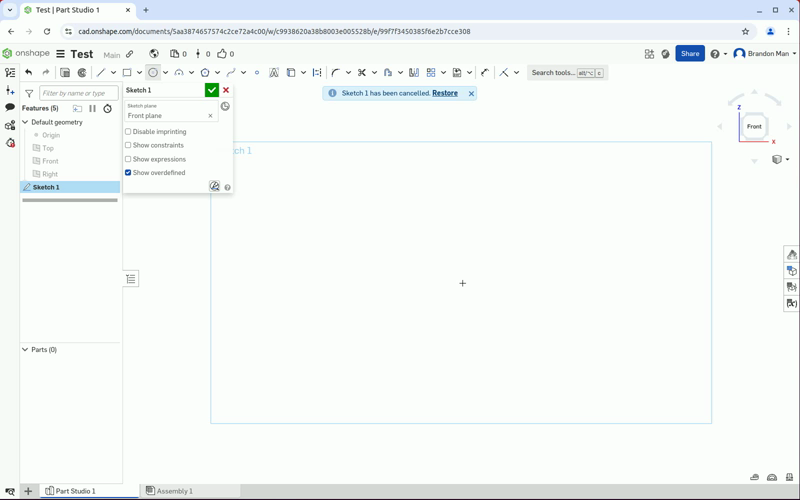
click(462, 282)
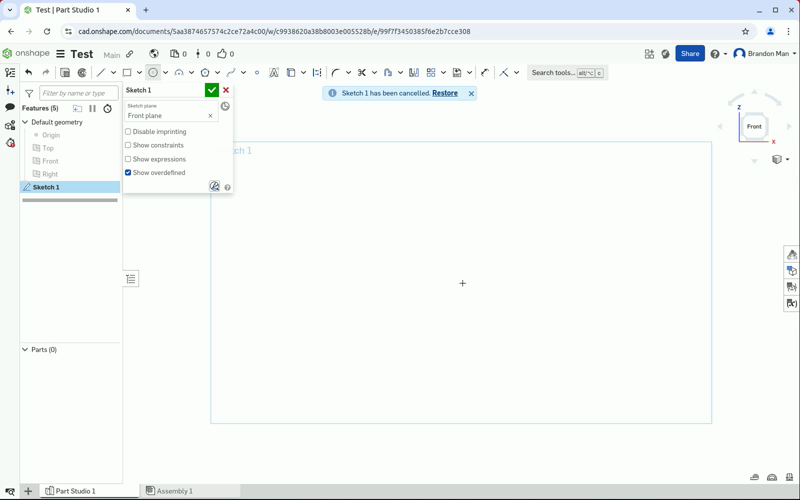
key_up(shift)
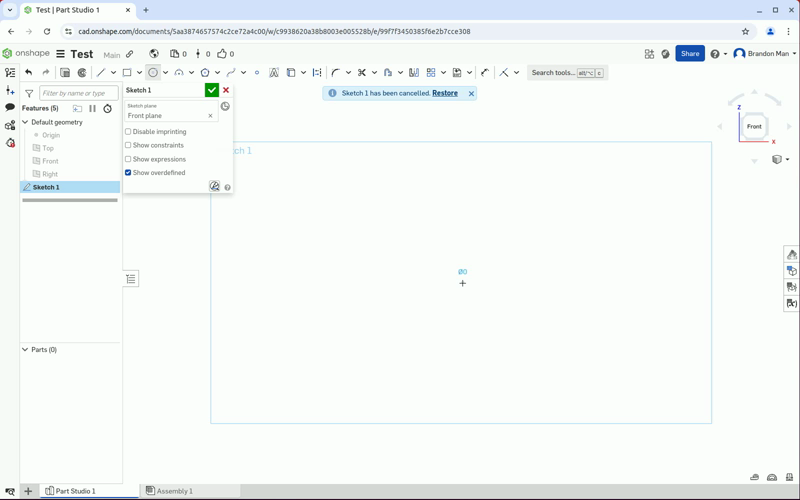
mouse_move(500, 282)
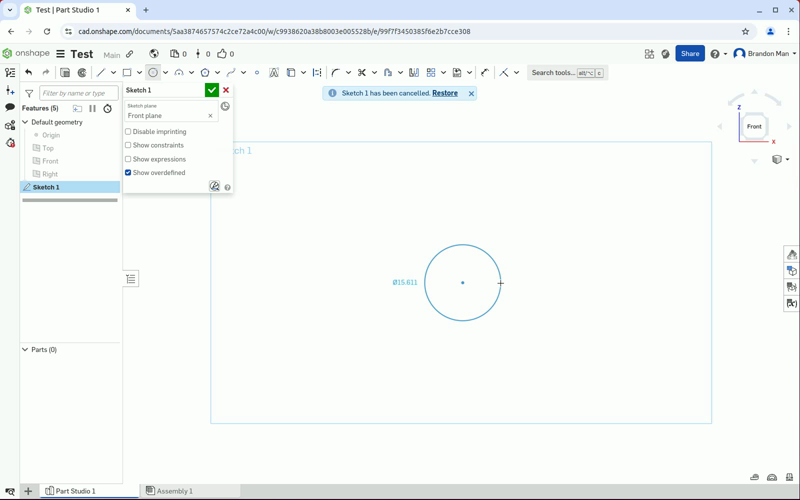
click(500, 282)
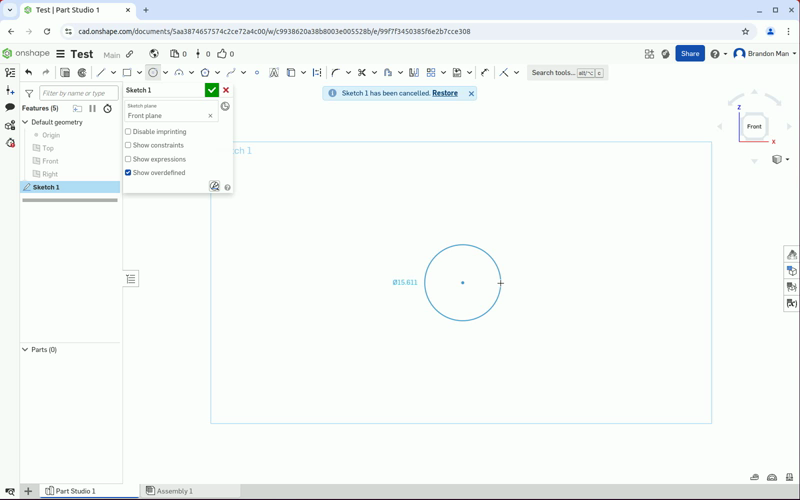
key(esc)
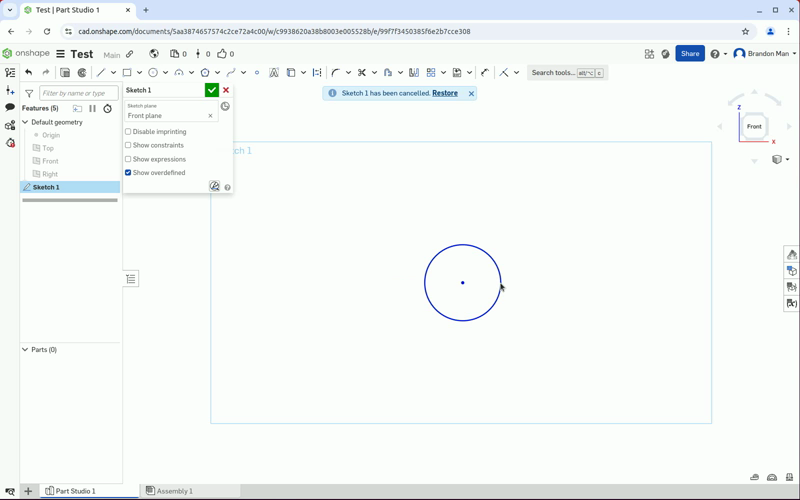
key(c)
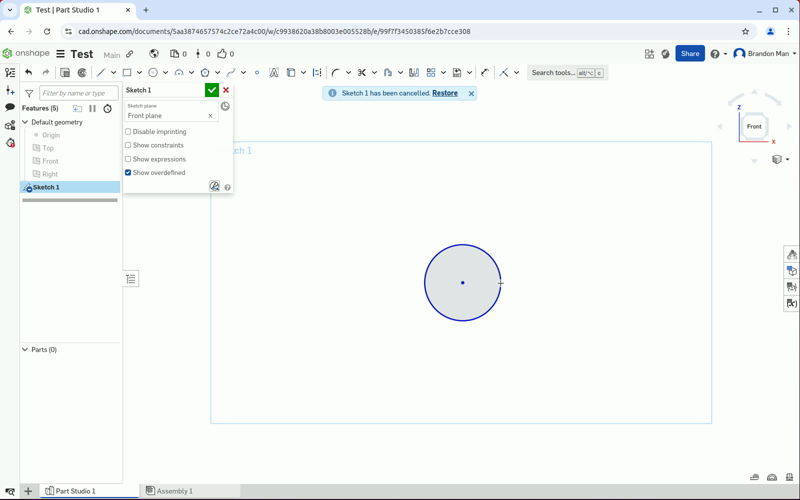
key_down(shift)
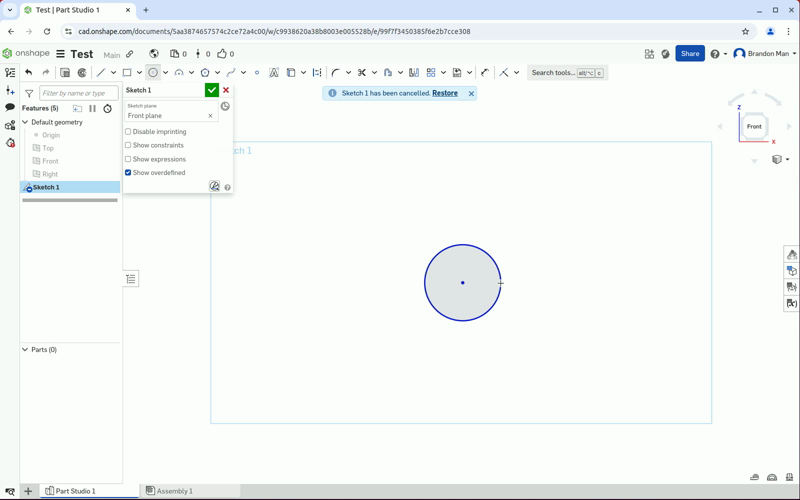
mouse_move(461, 282)
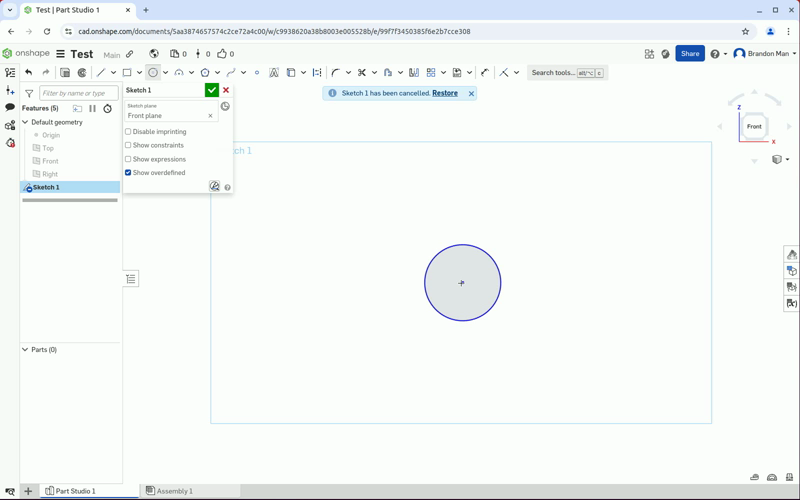
scroll(6)
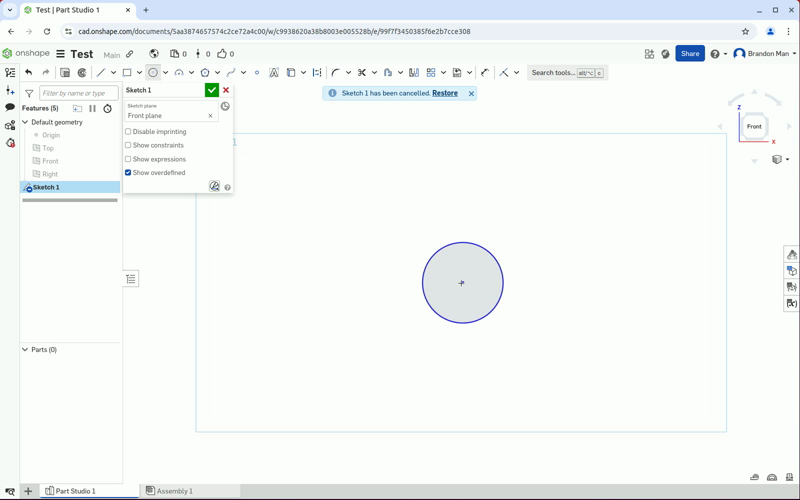
scroll(6)
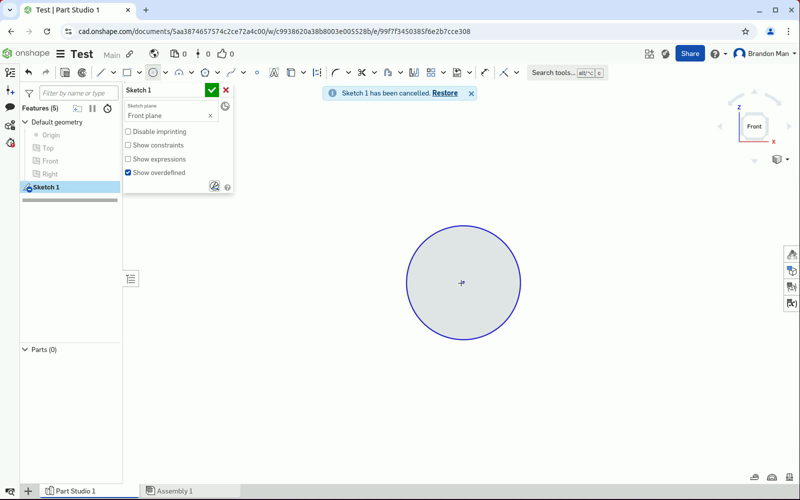
scroll(6)
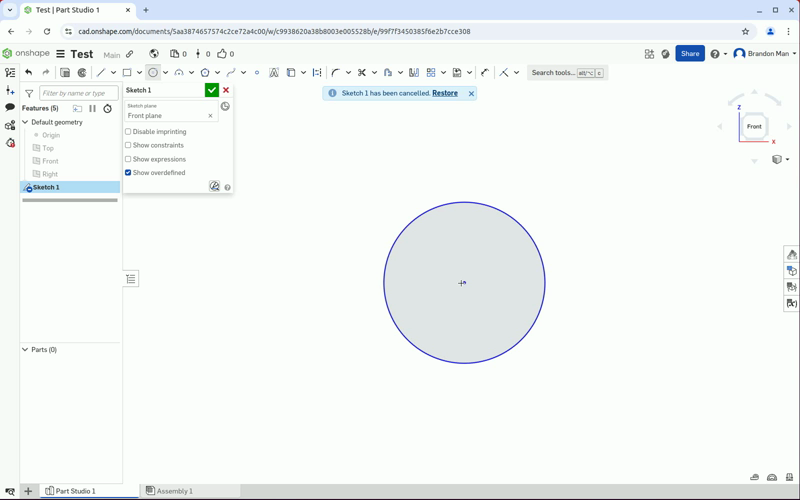
scroll(6)
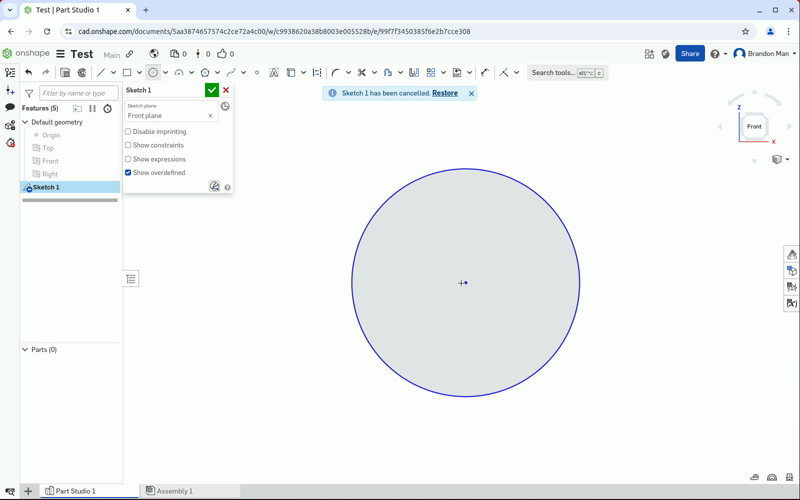
scroll(6)
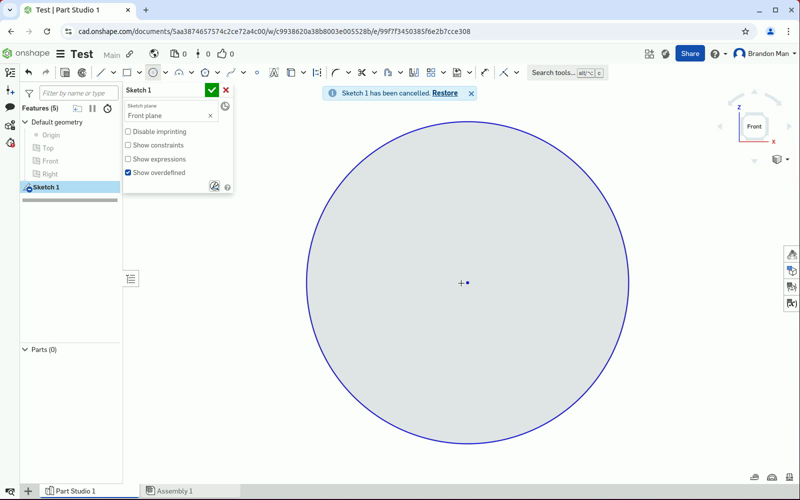
scroll(6)
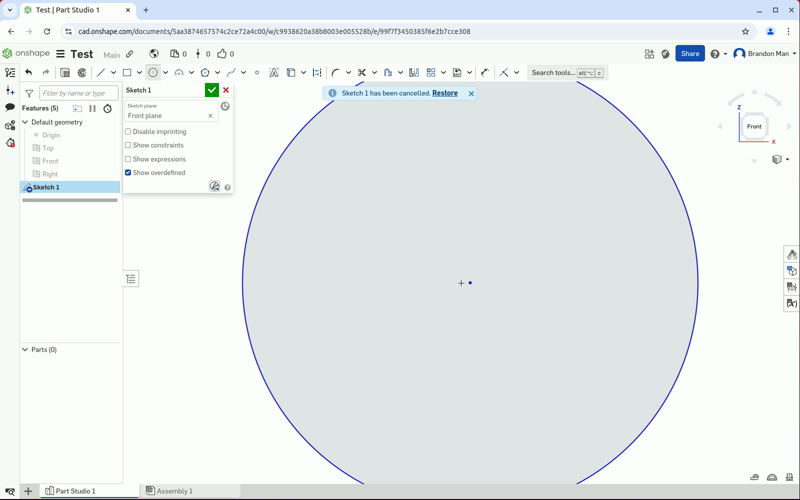
scroll(6)
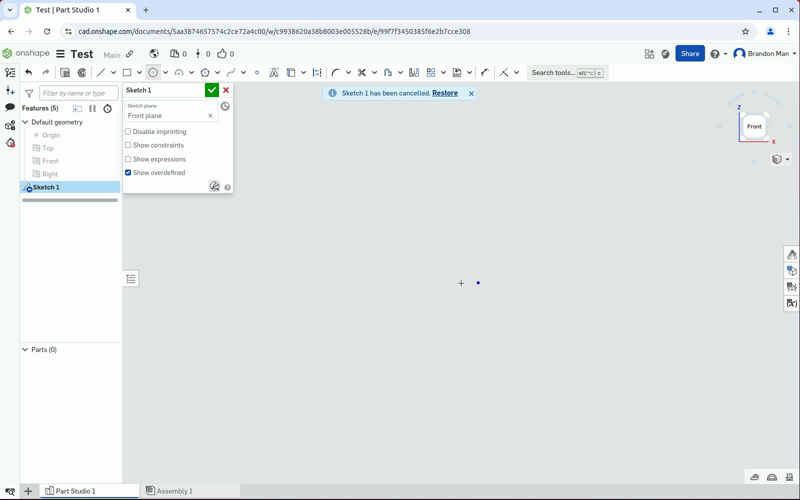
click(461, 282)
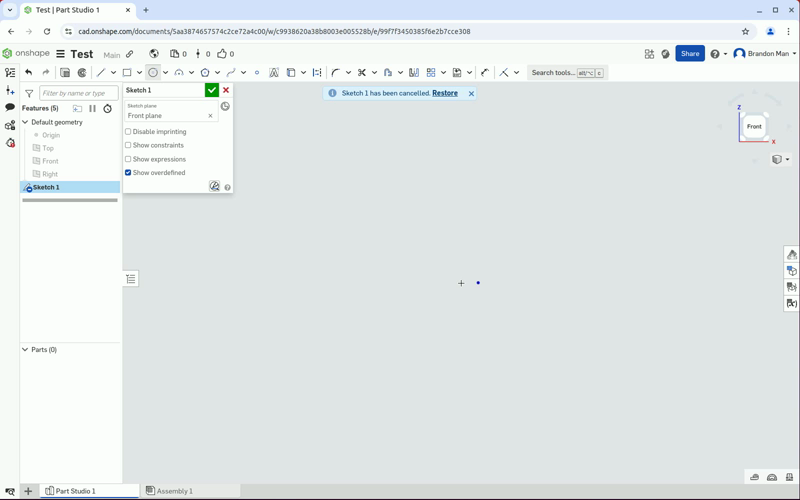
scroll(-6)
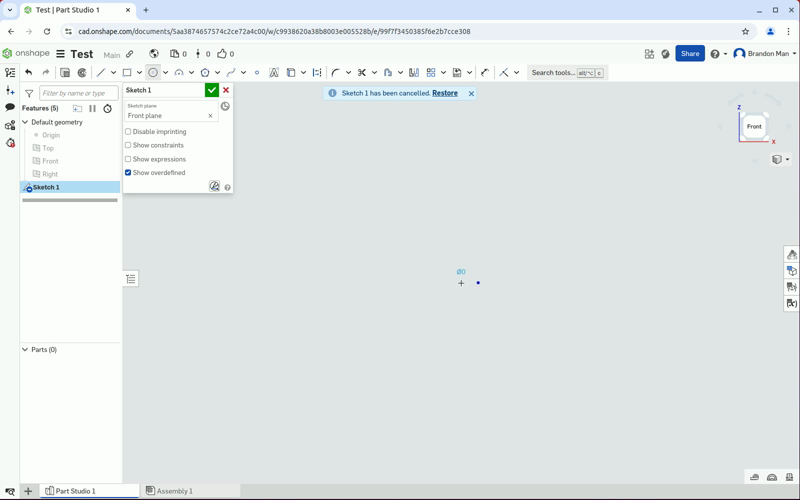
scroll(-6)
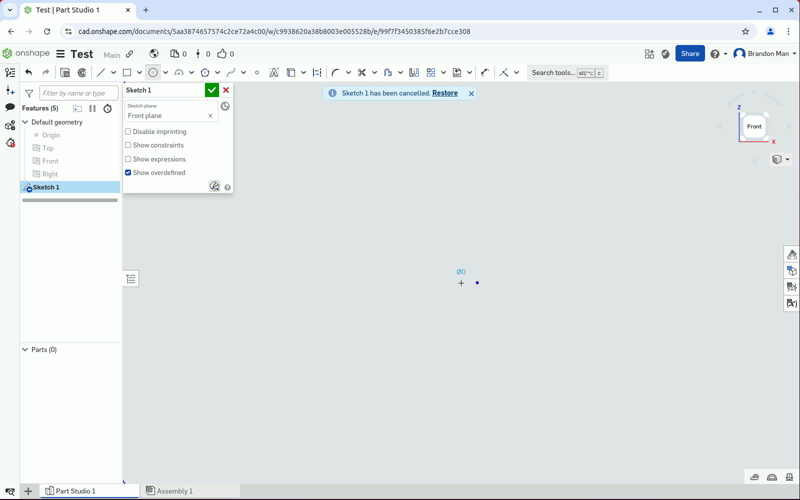
scroll(-6)
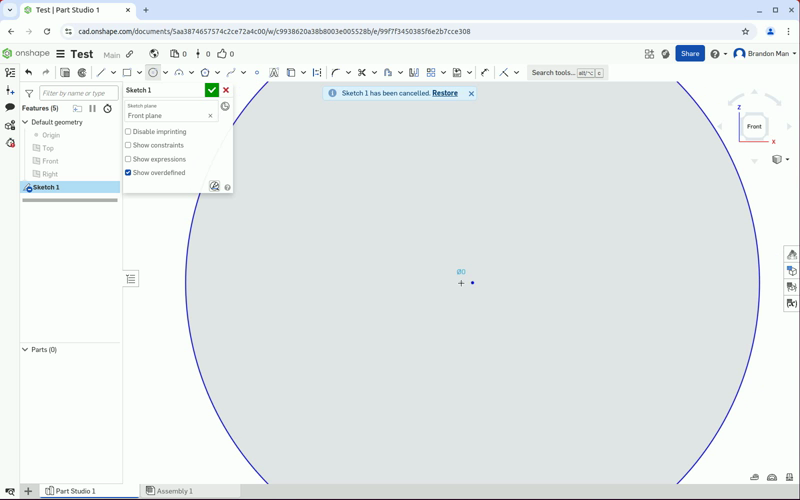
scroll(-6)
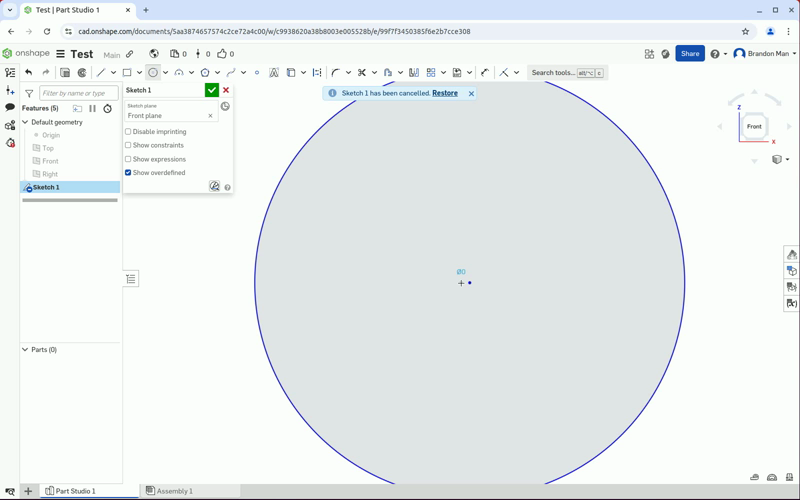
scroll(-6)
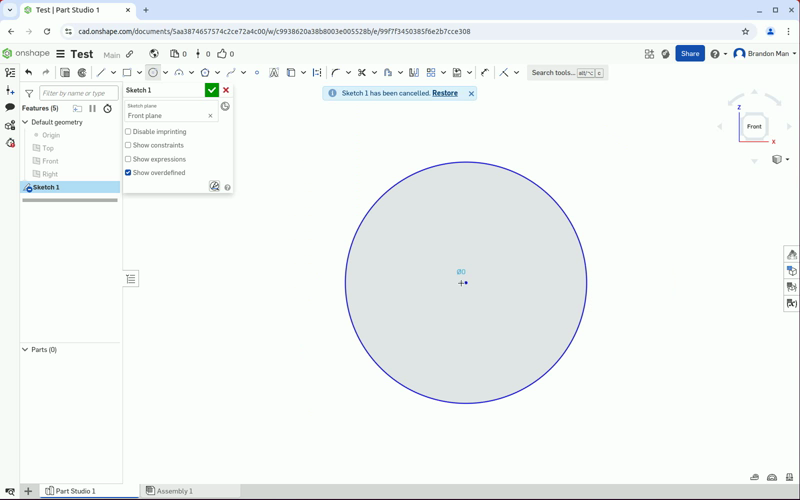
scroll(-6)
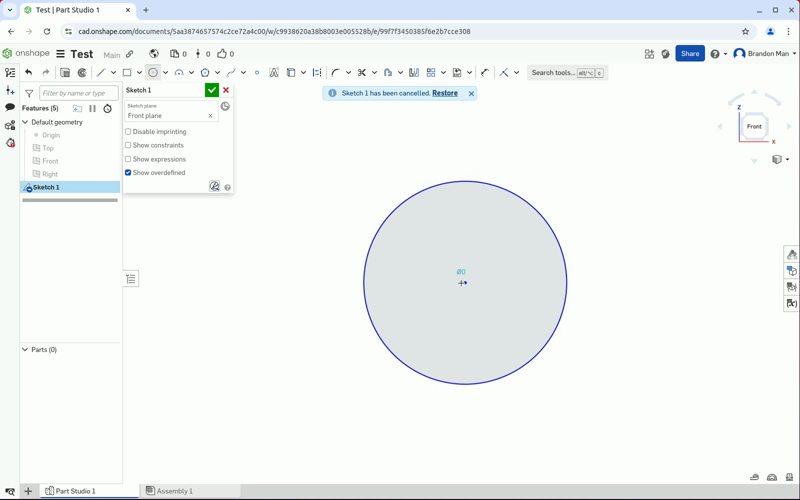
scroll(-6)
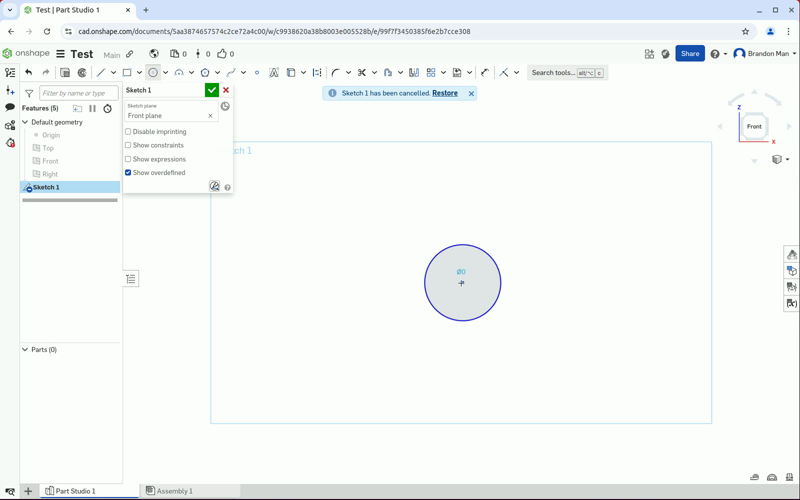
key_up(shift)
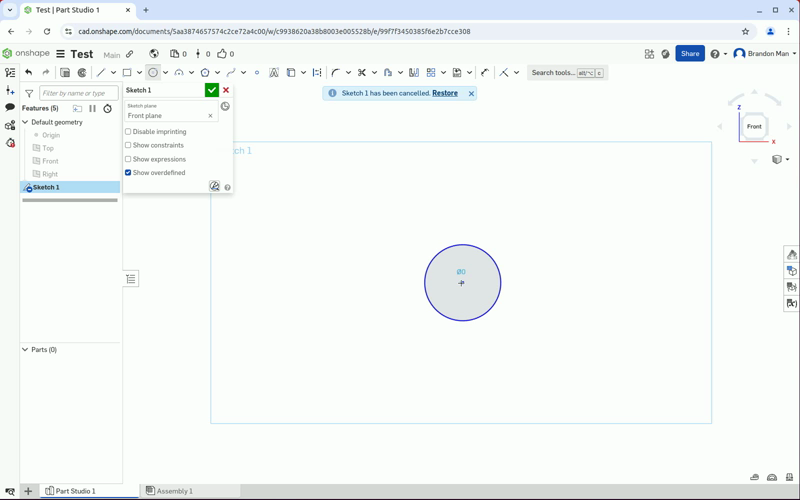
mouse_move(472, 282)
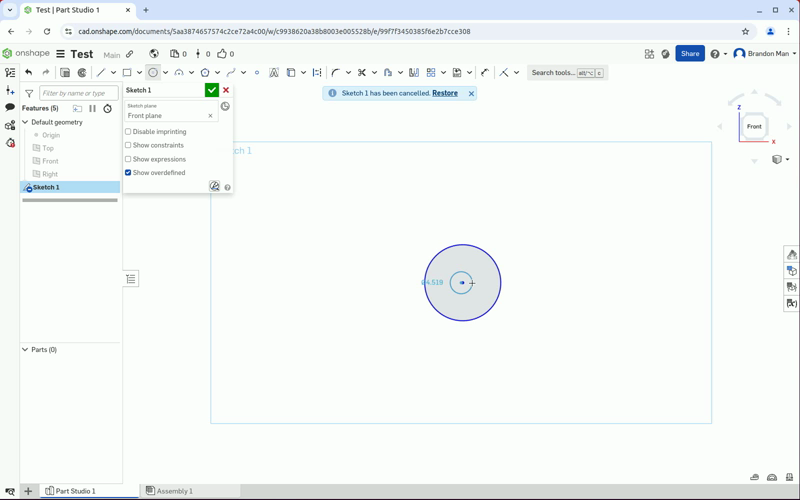
click(472, 282)
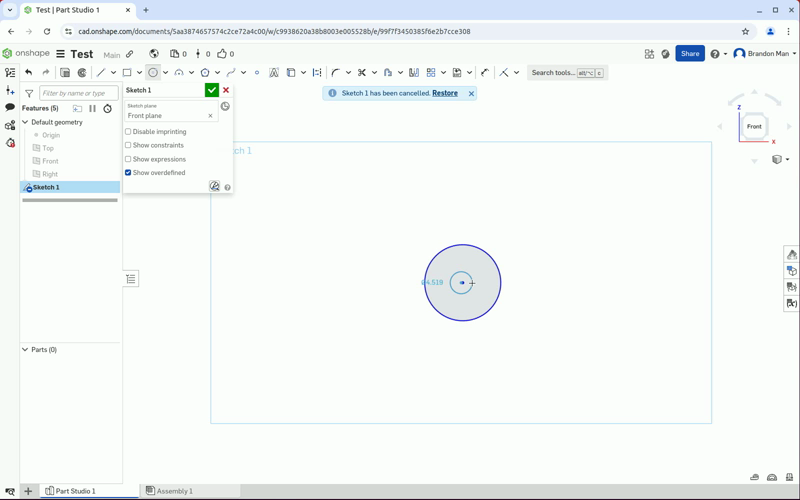
key(esc)
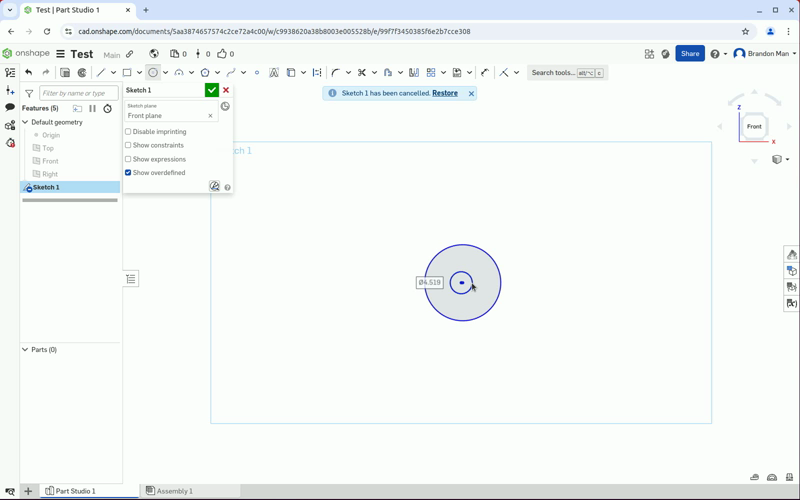
mouse_move(486, 263)
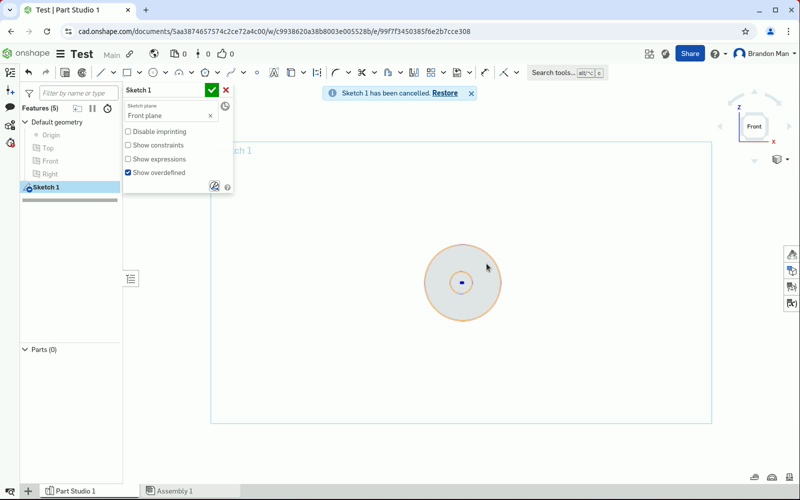
click(486, 263)
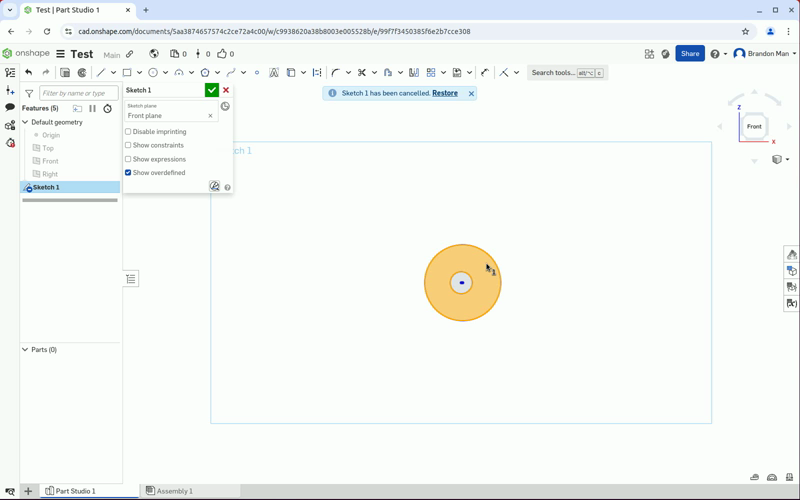
mouse_move(73, 352)
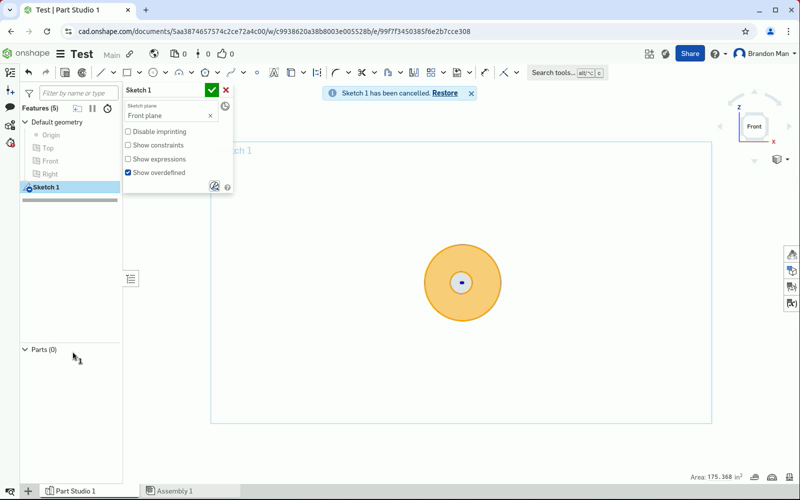
key(shift+y)
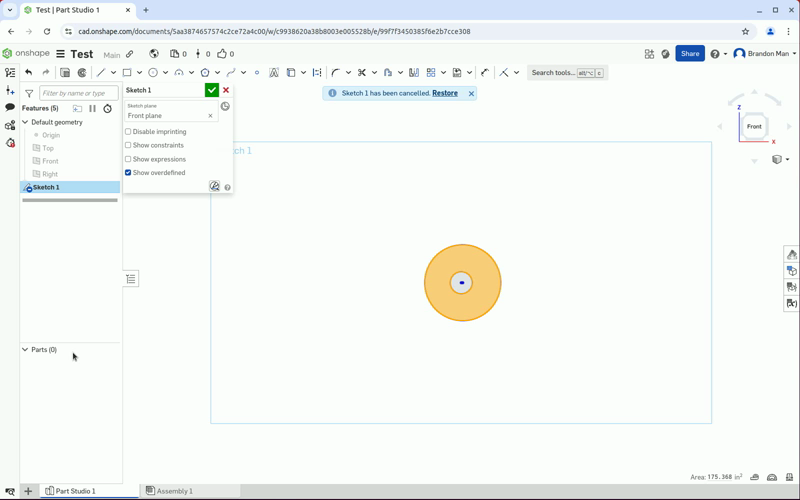
key(shift+e)
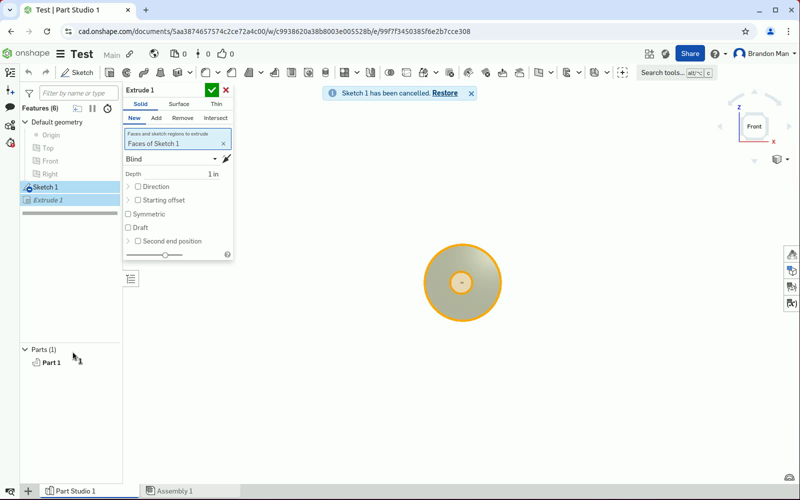
mouse_move(143, 106)
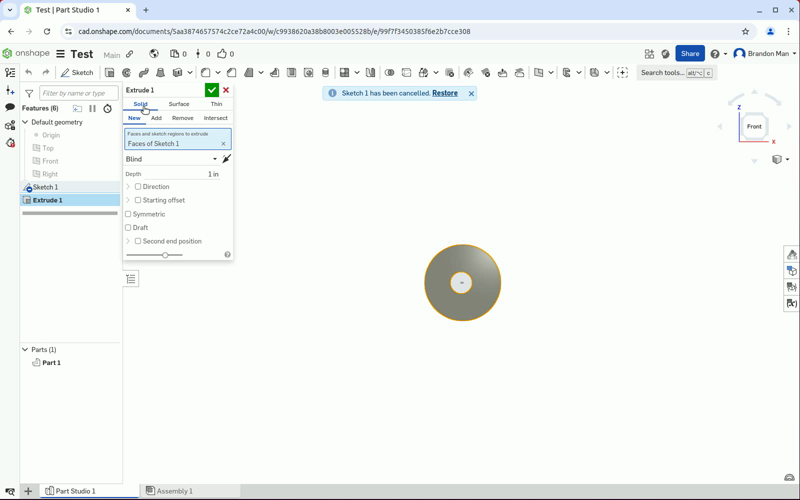
click(143, 106)
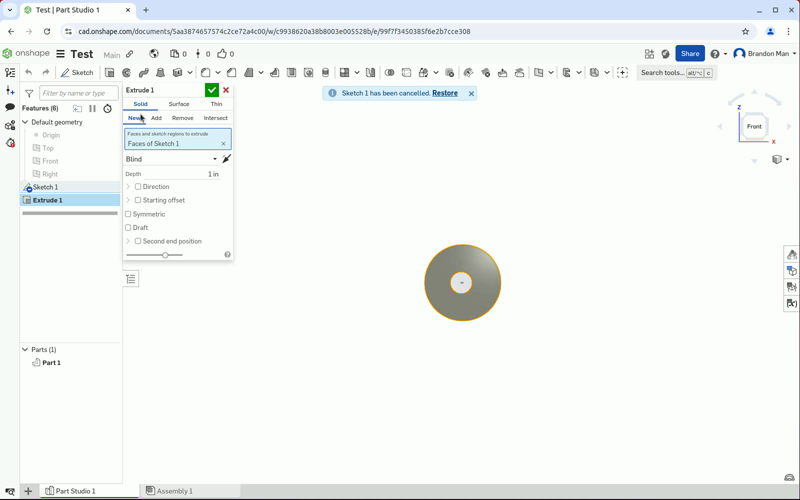
mouse_move(137, 120)
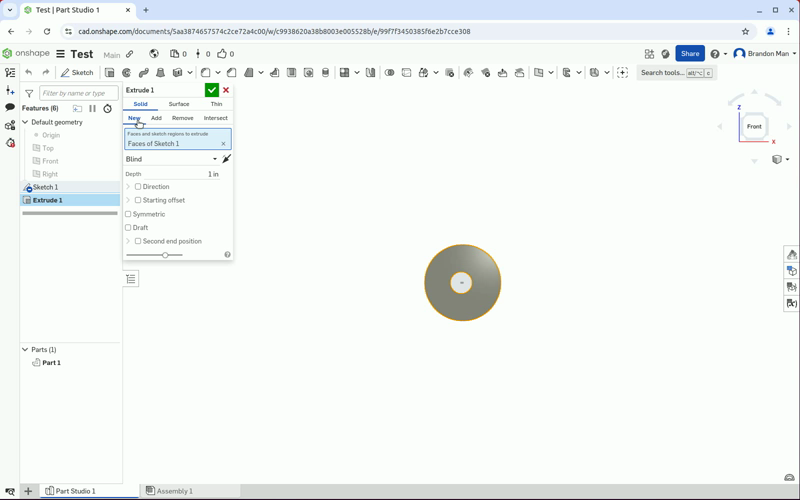
click(137, 120)
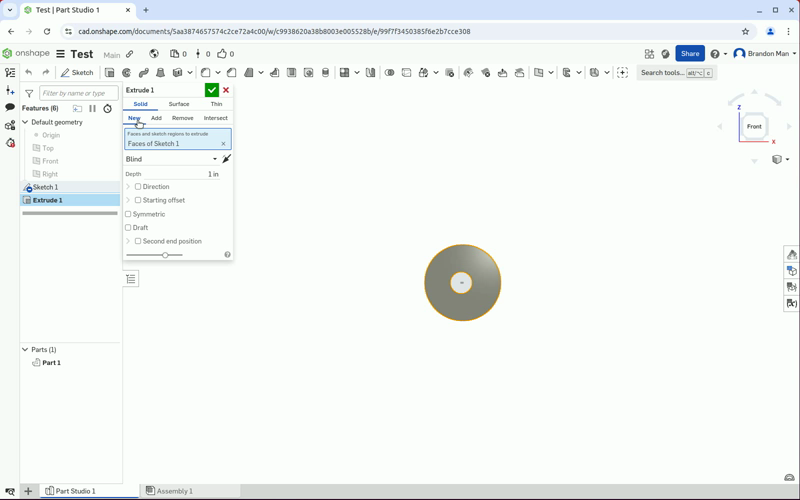
key(tab, 4)
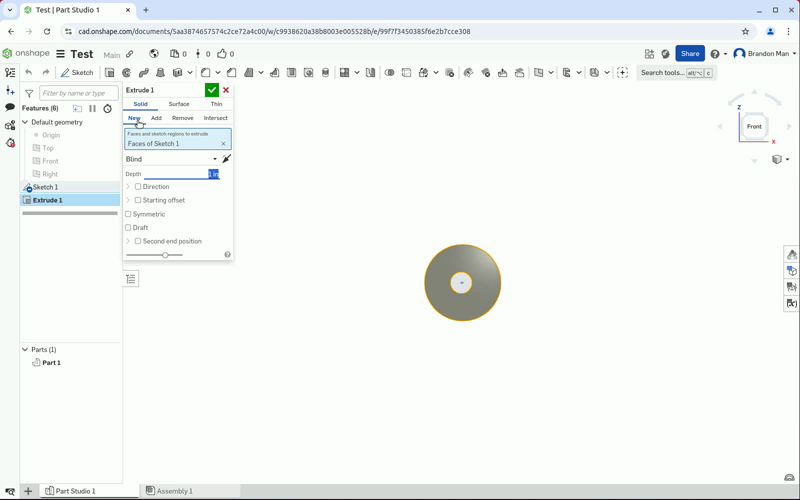
text(-23.108)
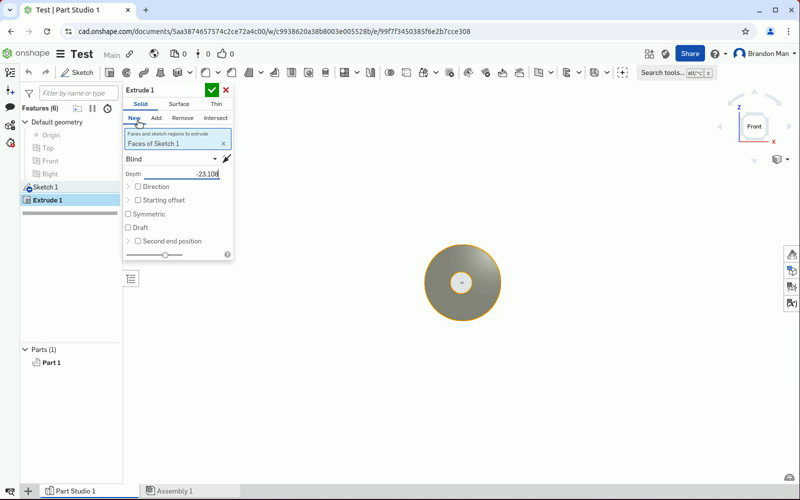
key(enter)
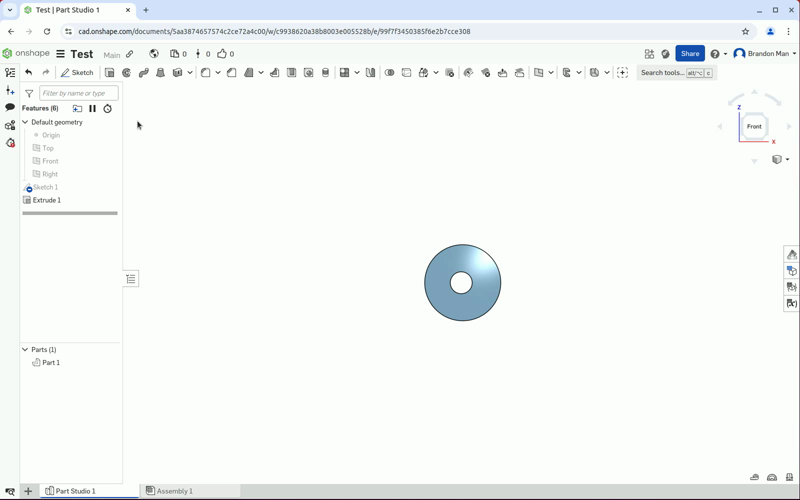
key(shift+h)
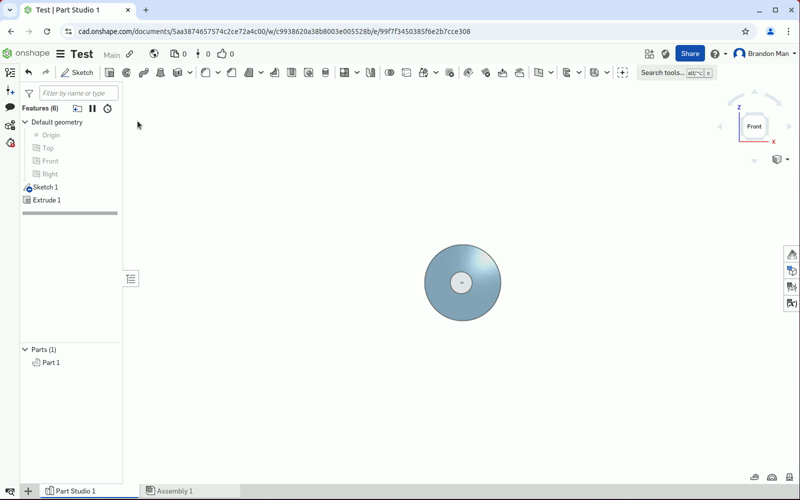
key(shift+h)
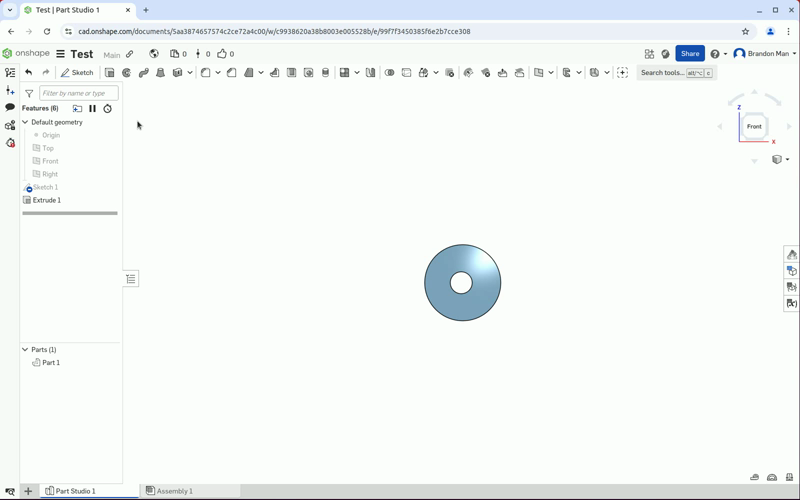
mouse_move(73, 189)
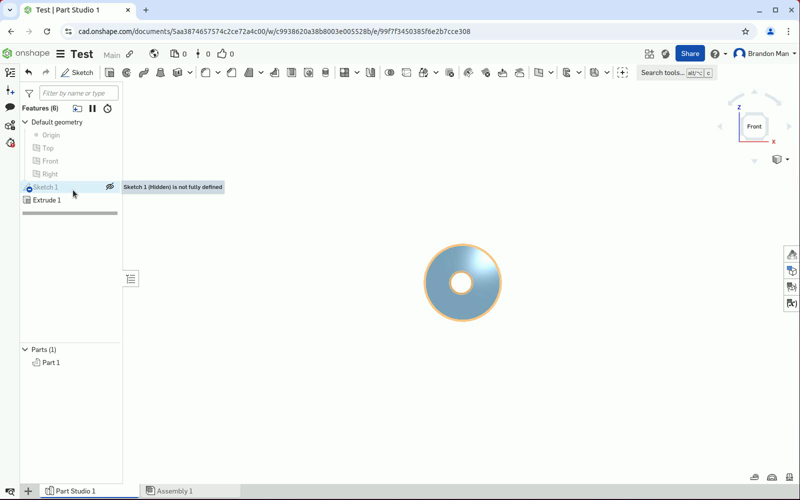
click(73, 189)
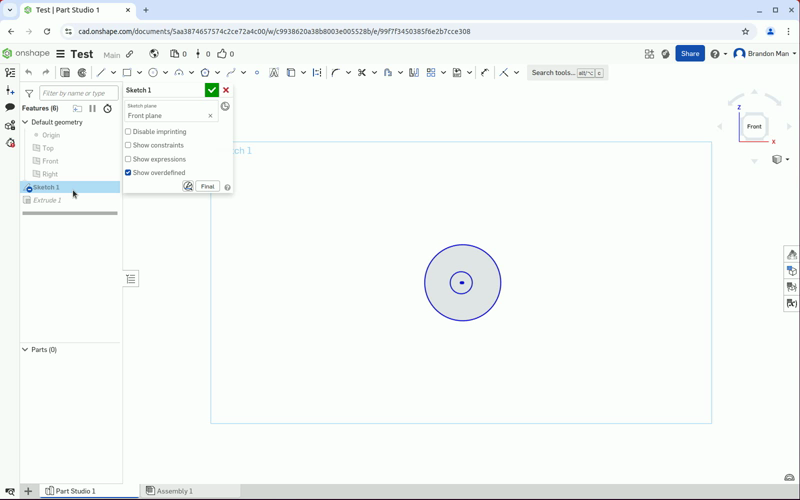
mouse_move(229, 92)
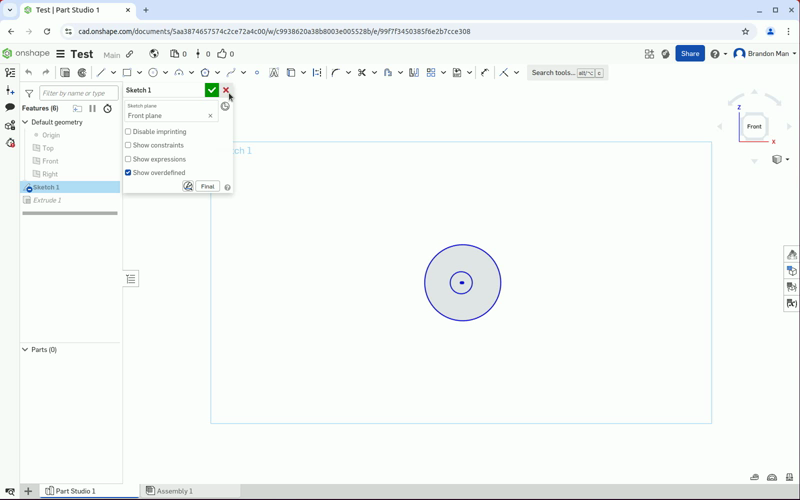
click(229, 92)
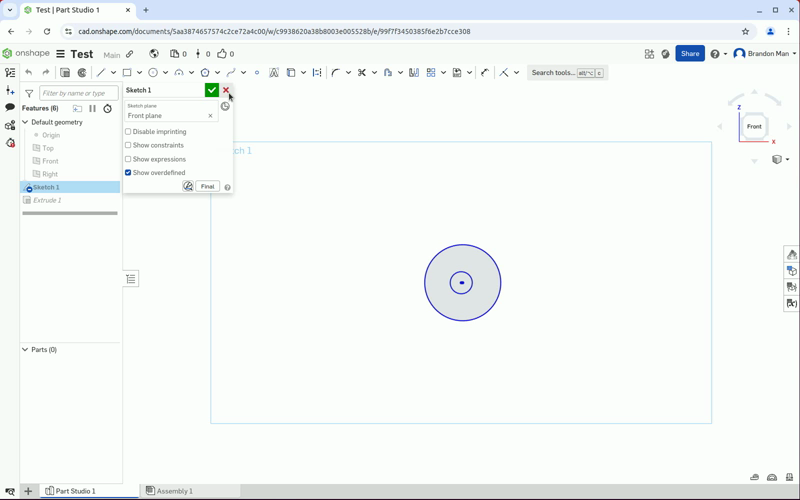
key(shift+s)
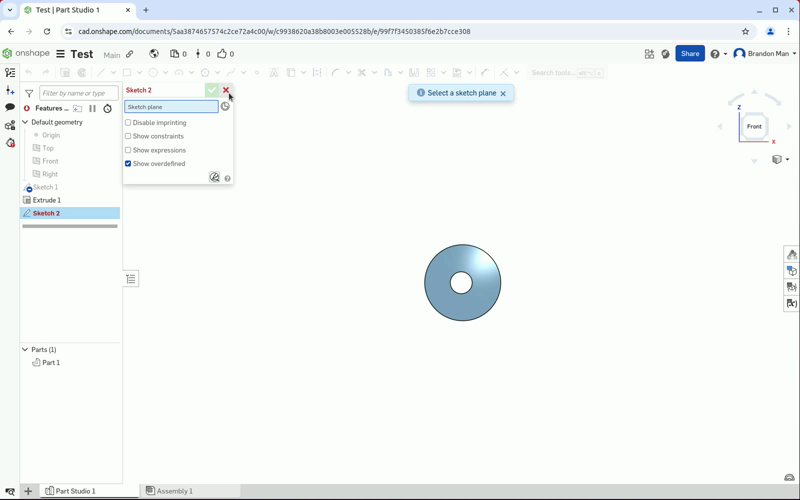
mouse_move(73, 163)
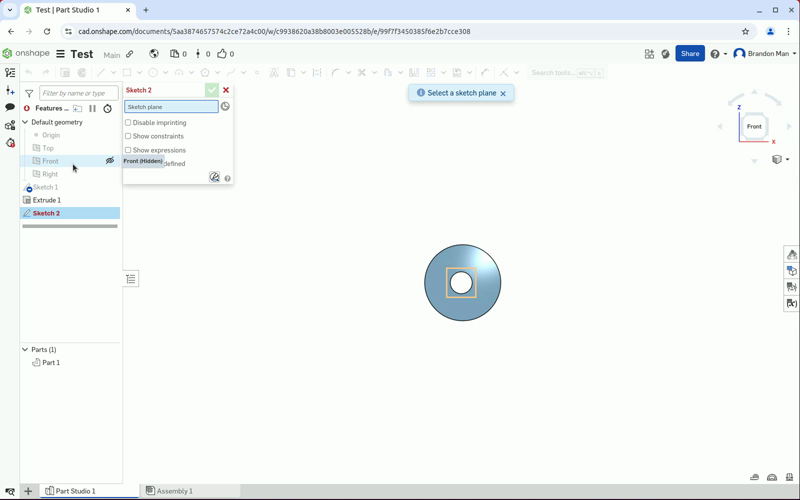
click(73, 163)
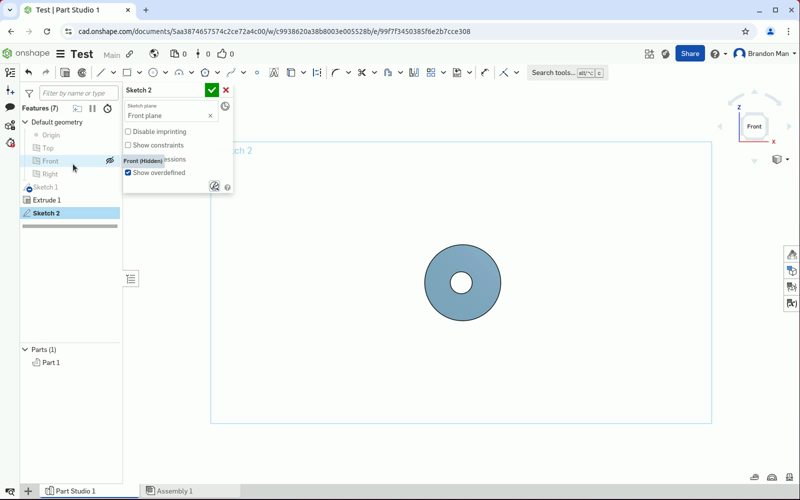
mouse_move(73, 352)
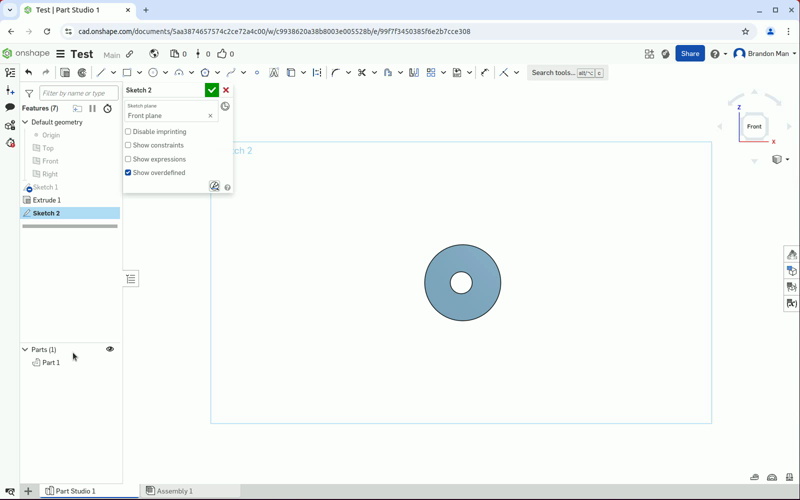
key(y)
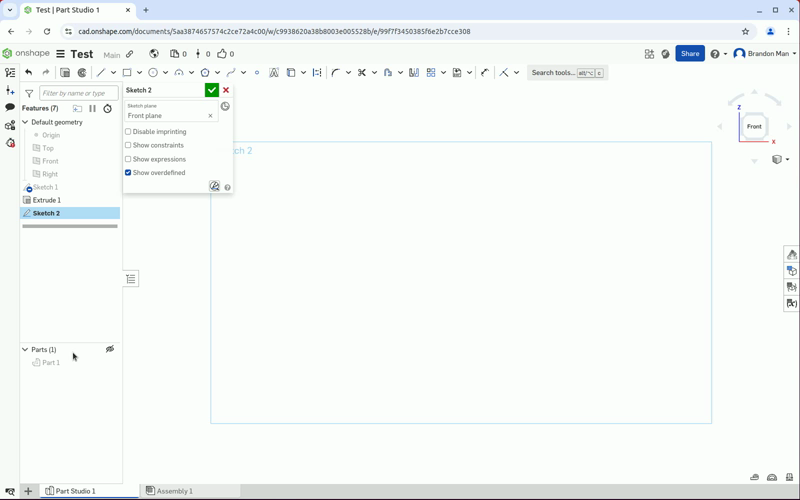
key(c)
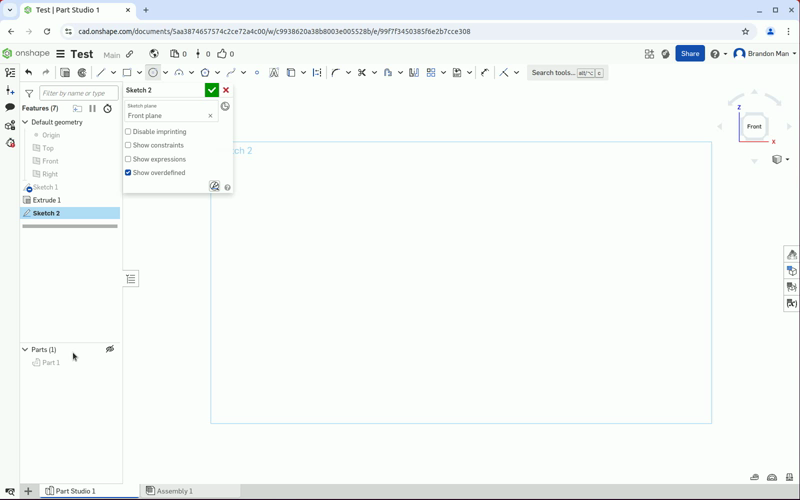
key_down(shift)
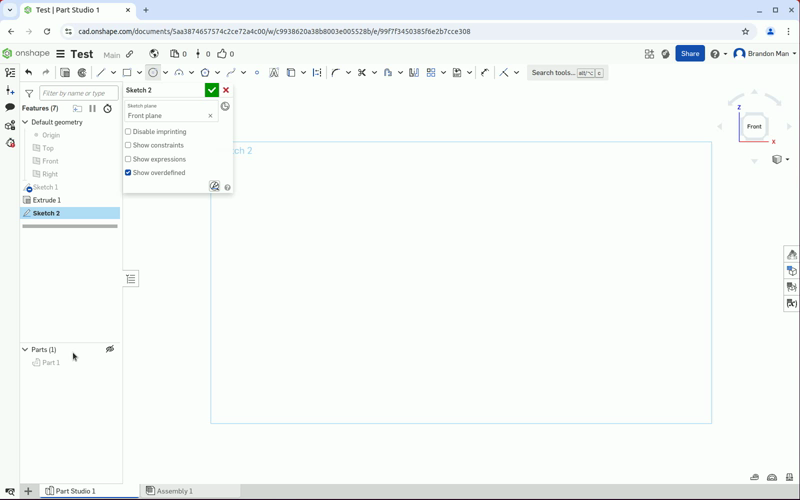
mouse_move(460, 282)
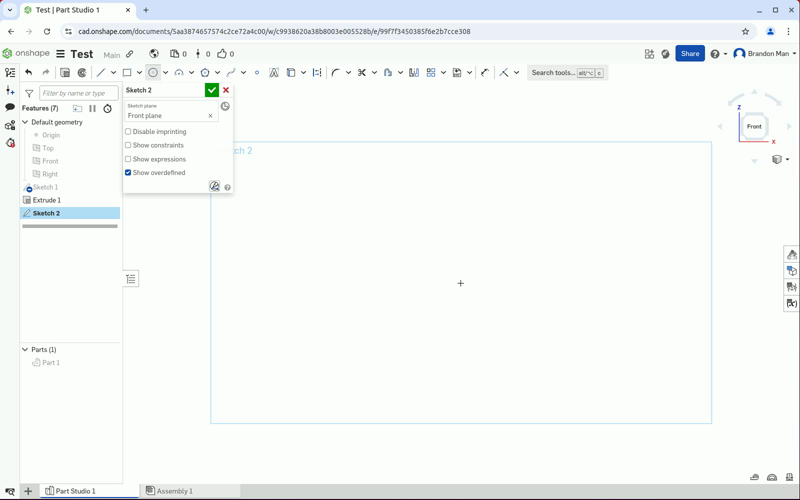
click(460, 282)
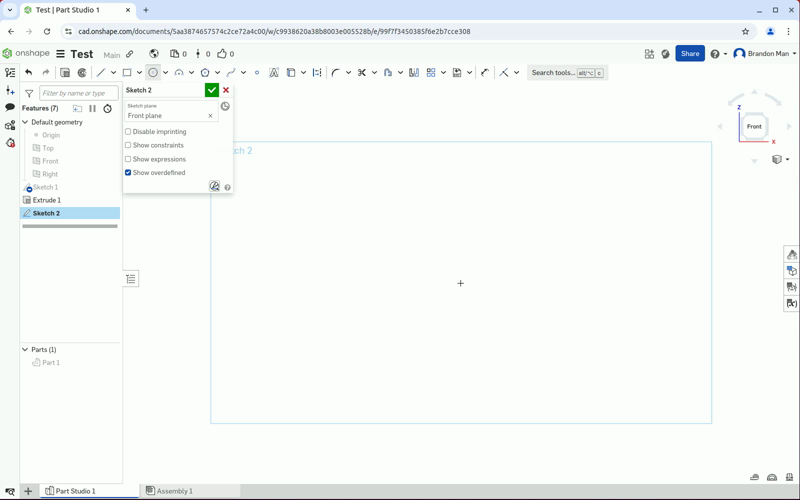
key_up(shift)
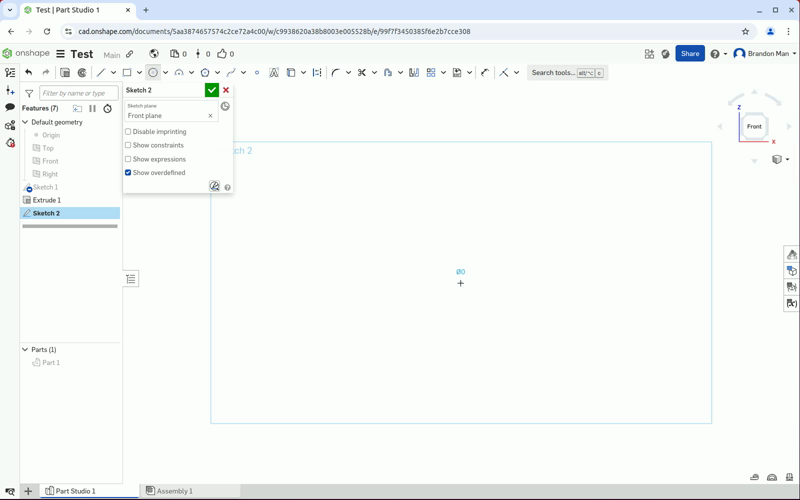
mouse_move(472, 282)
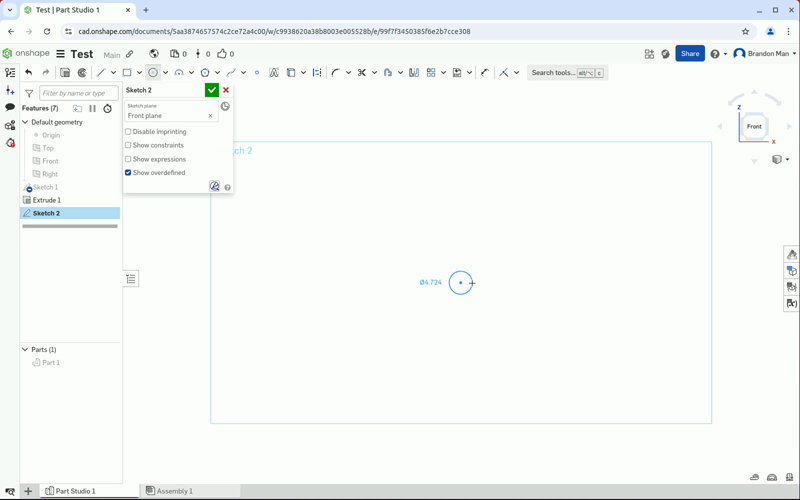
click(472, 282)
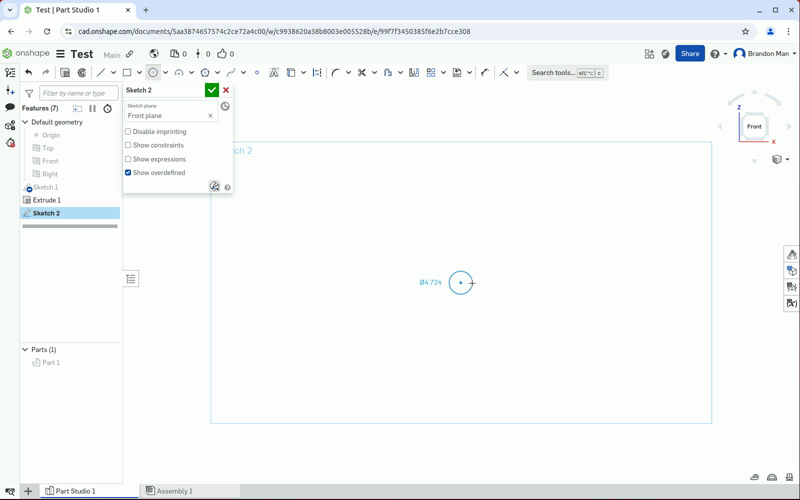
key(esc)
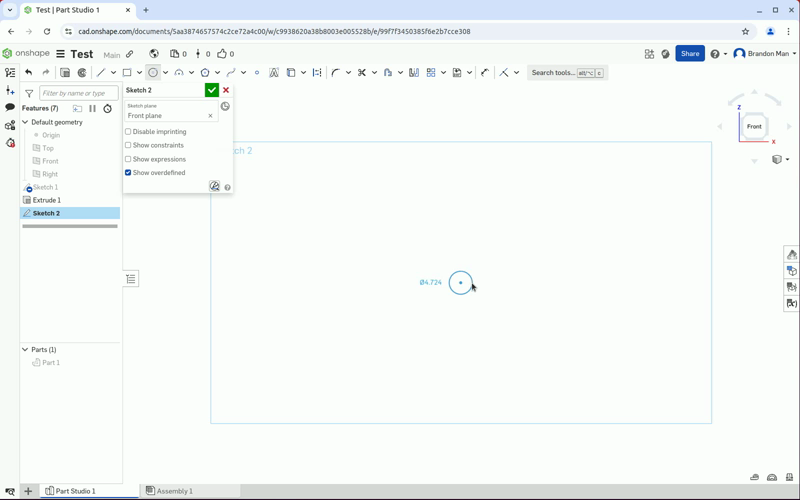
mouse_move(464, 285)
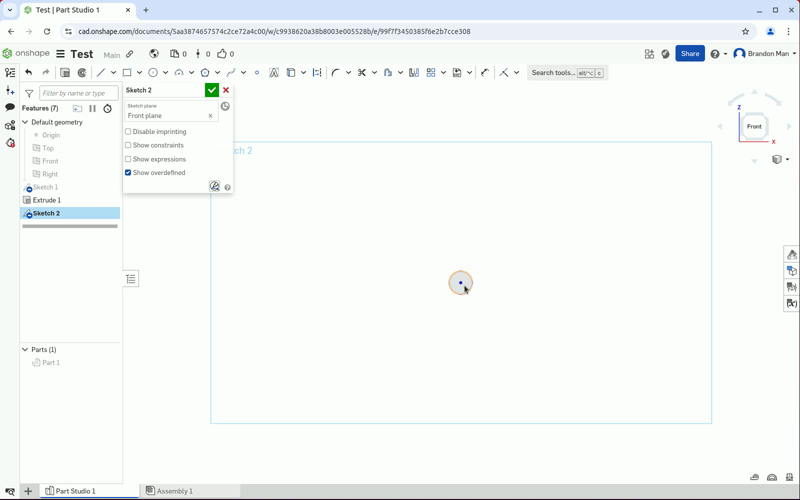
scroll(6)
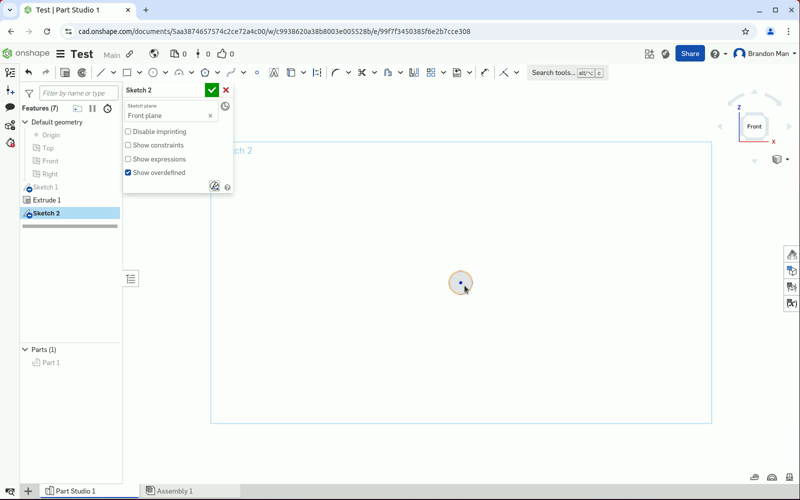
scroll(6)
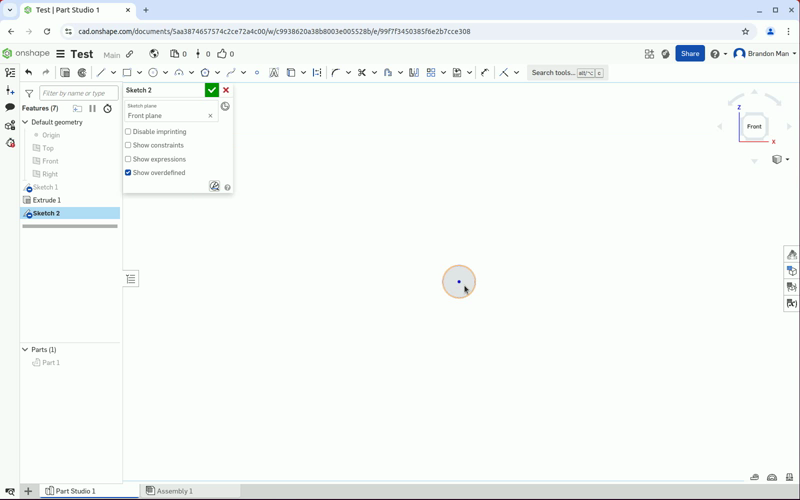
scroll(6)
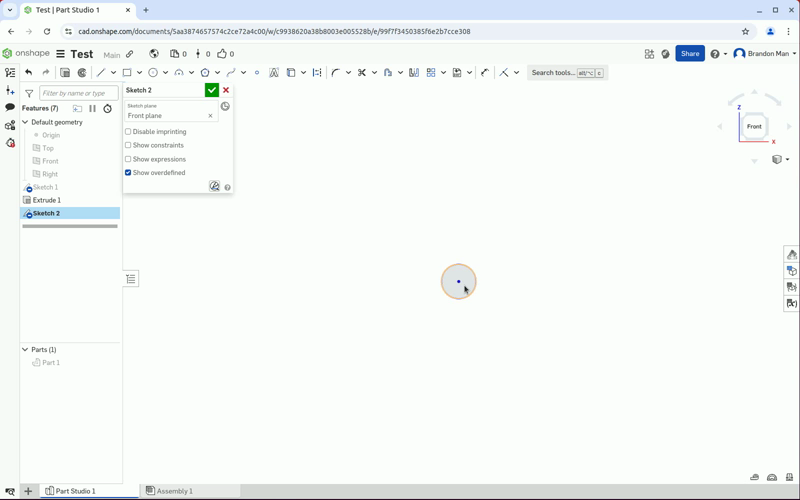
scroll(6)
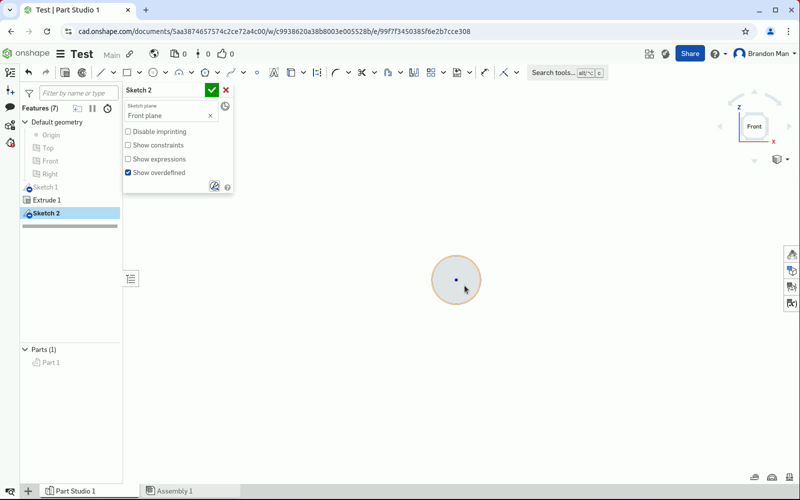
scroll(6)
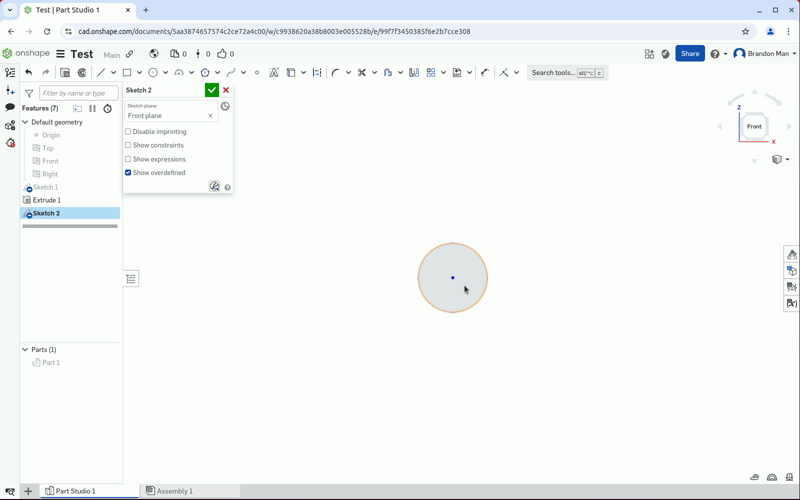
scroll(6)
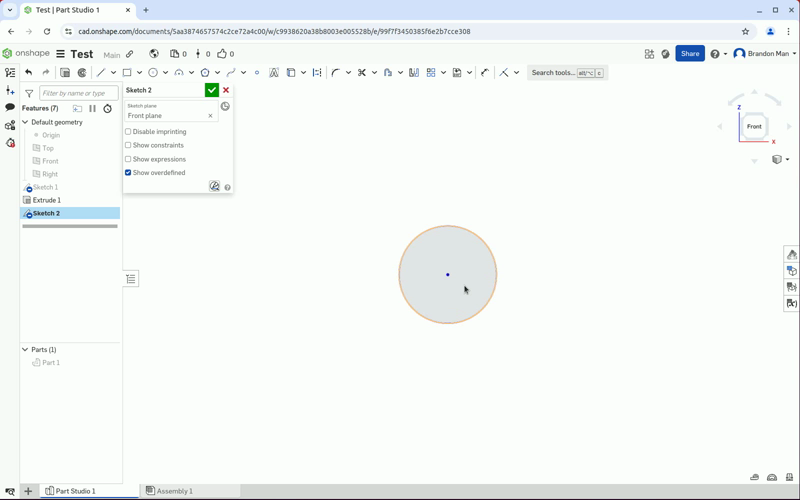
scroll(6)
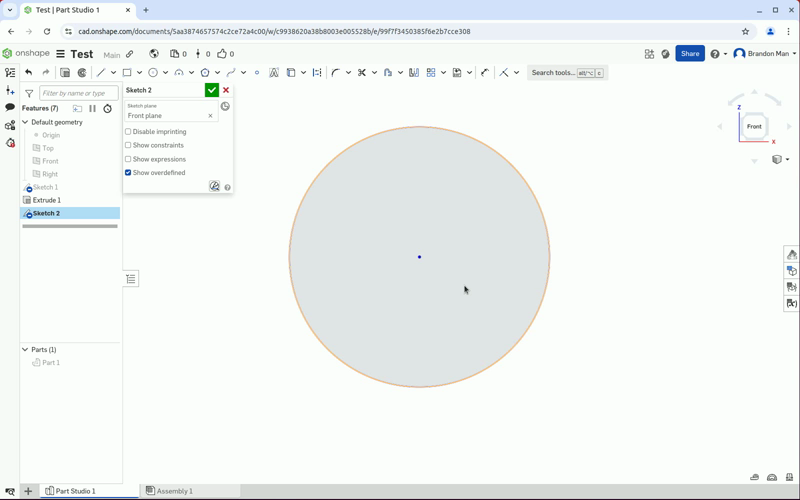
click(464, 285)
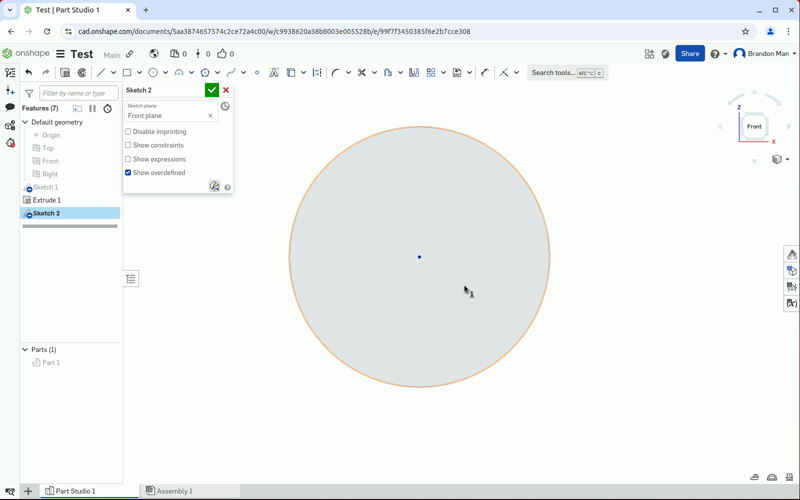
scroll(-6)
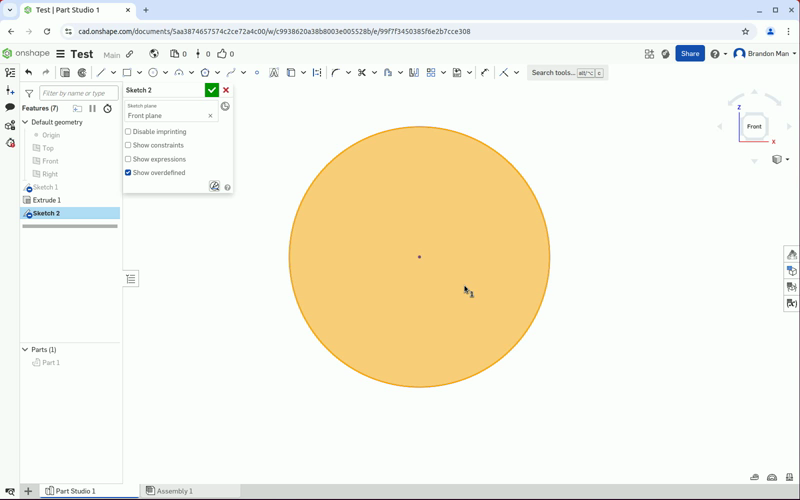
scroll(-6)
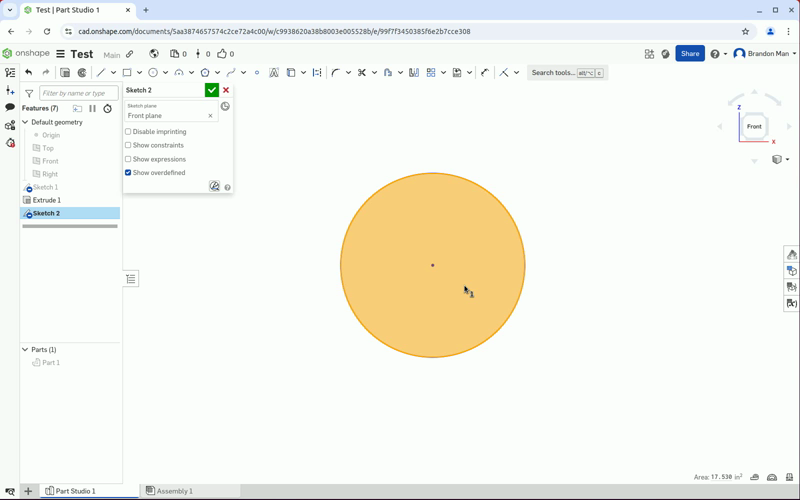
scroll(-6)
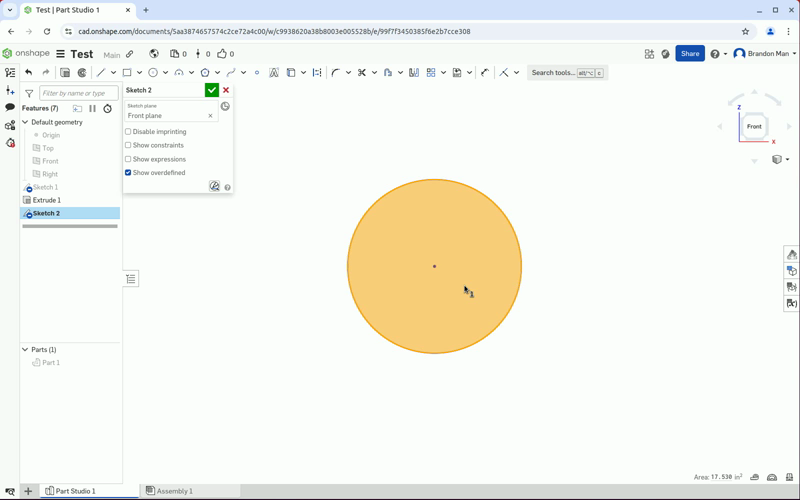
scroll(-6)
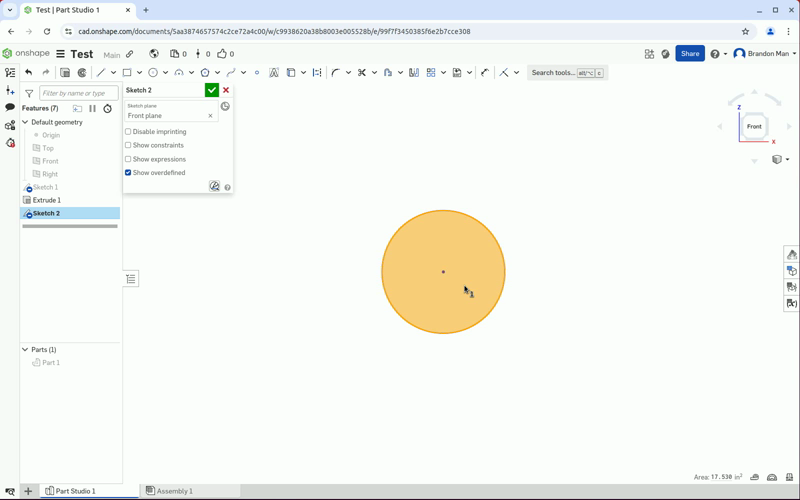
scroll(-6)
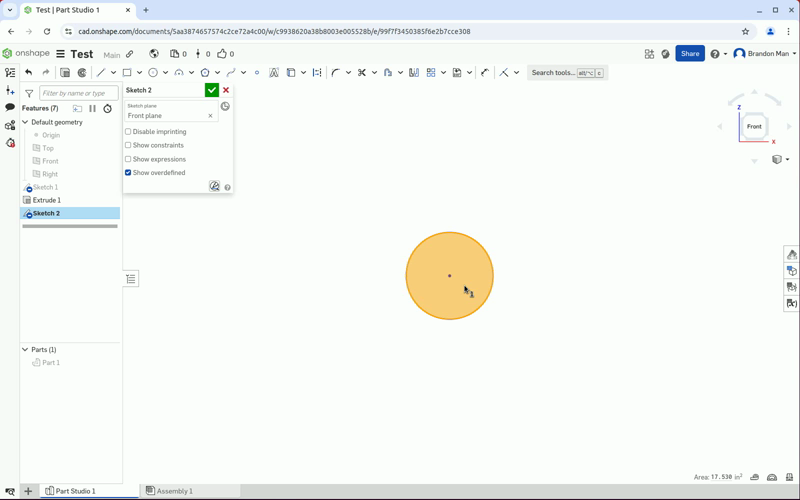
scroll(-6)
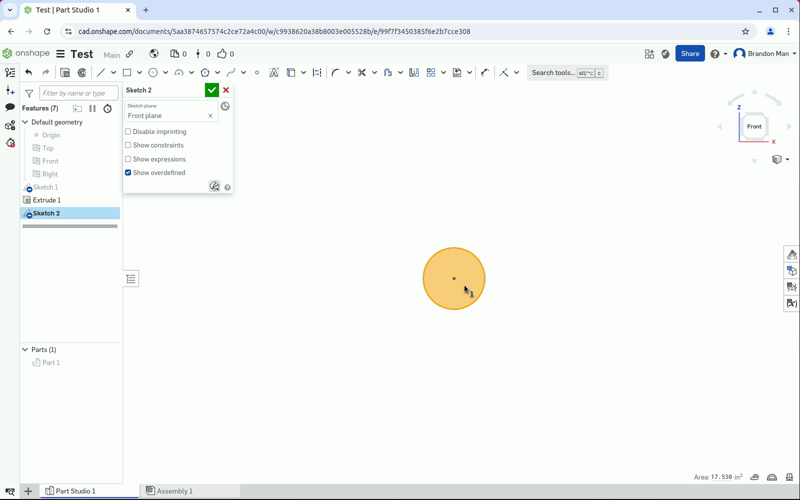
scroll(-6)
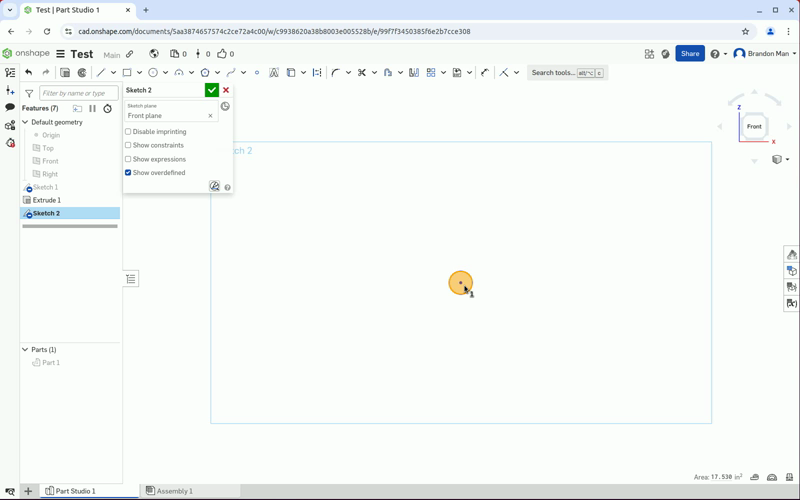
mouse_move(73, 352)
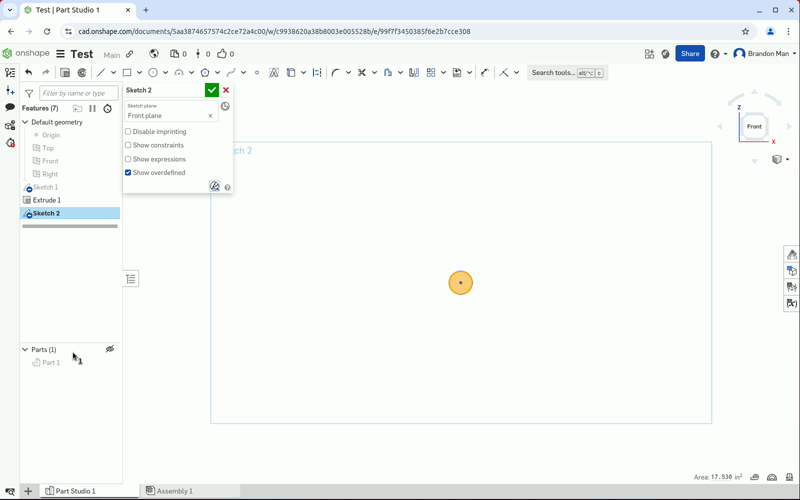
key(shift+y)
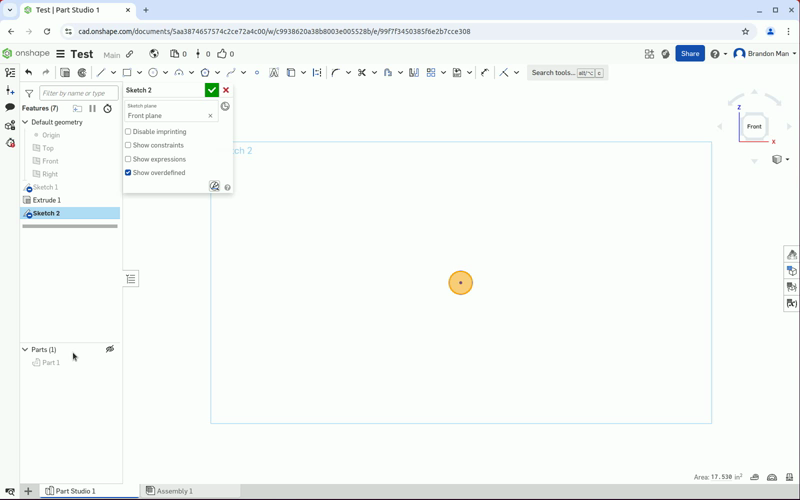
key(shift+e)
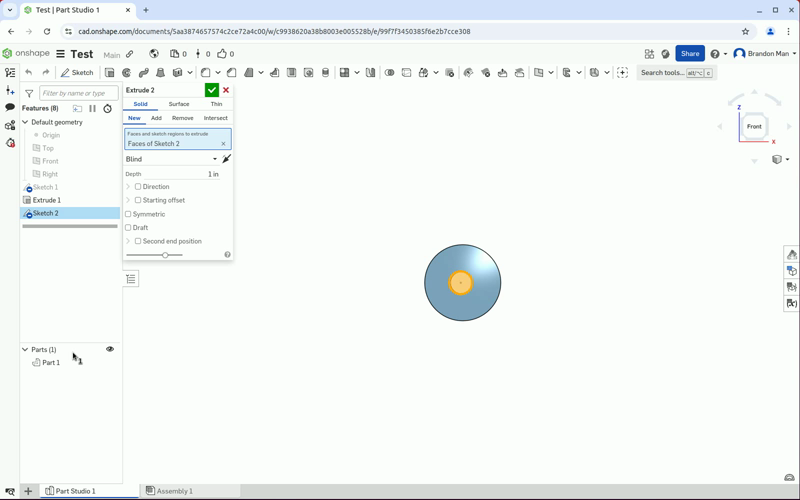
mouse_move(143, 106)
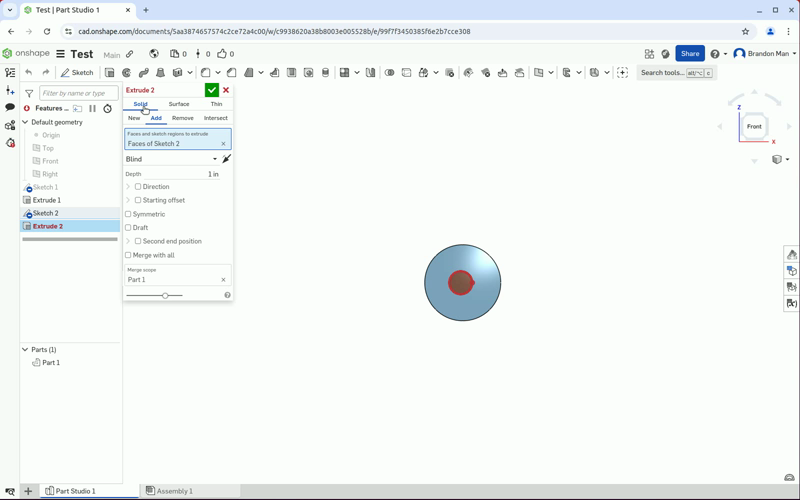
click(143, 106)
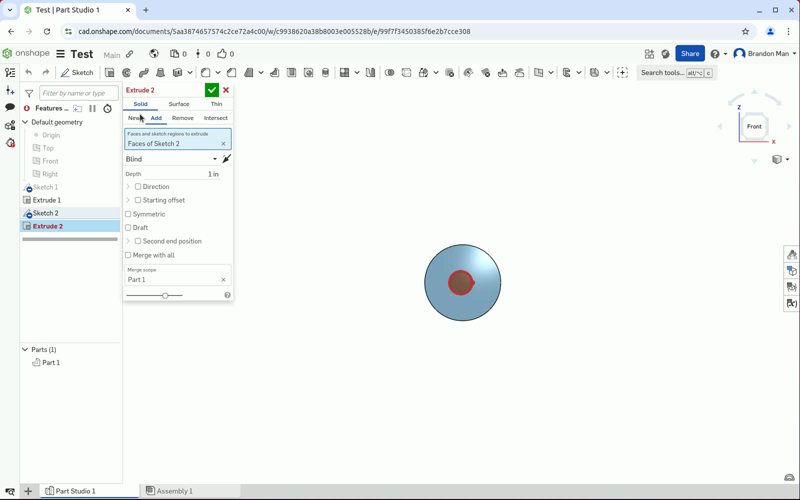
mouse_move(137, 120)
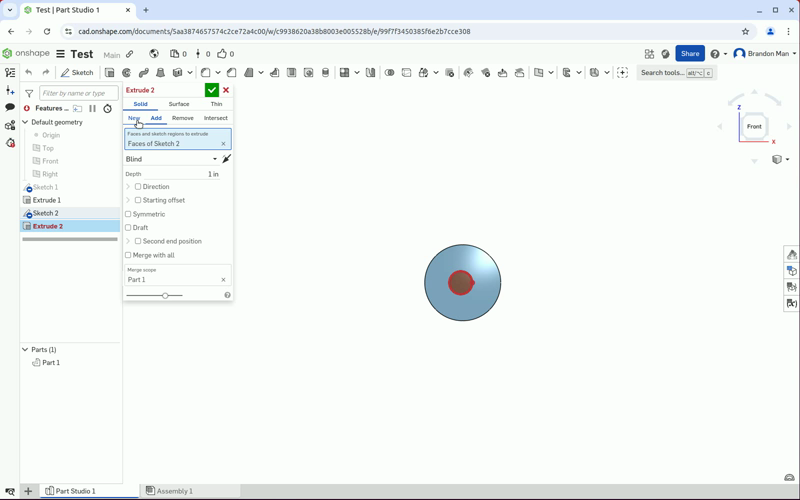
click(137, 120)
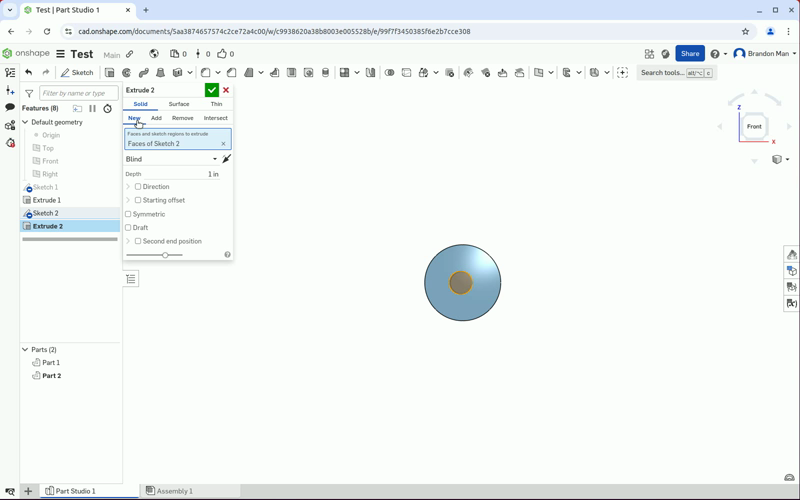
key(tab, 4)
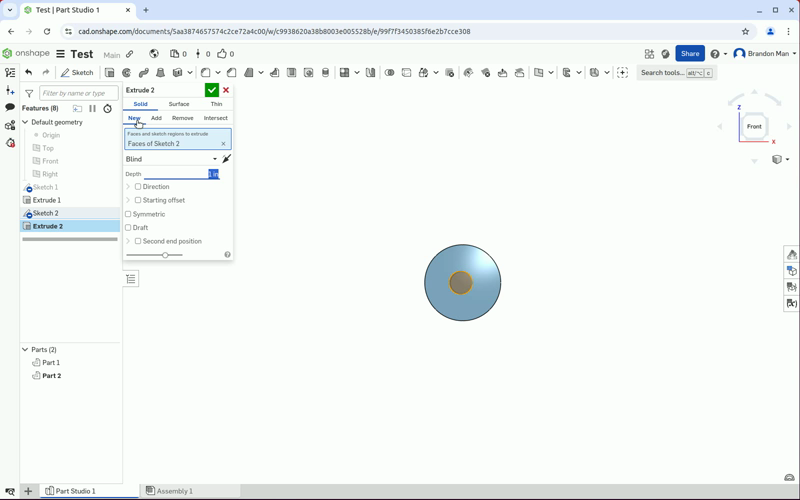
text(-23.108)
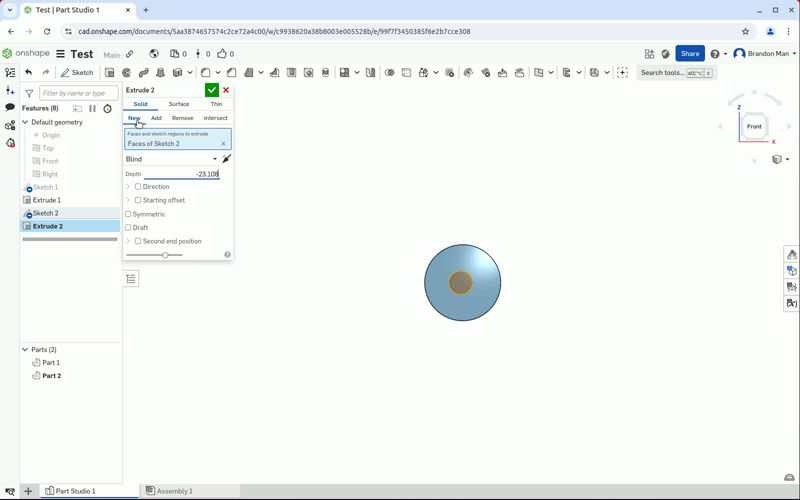
key(enter)
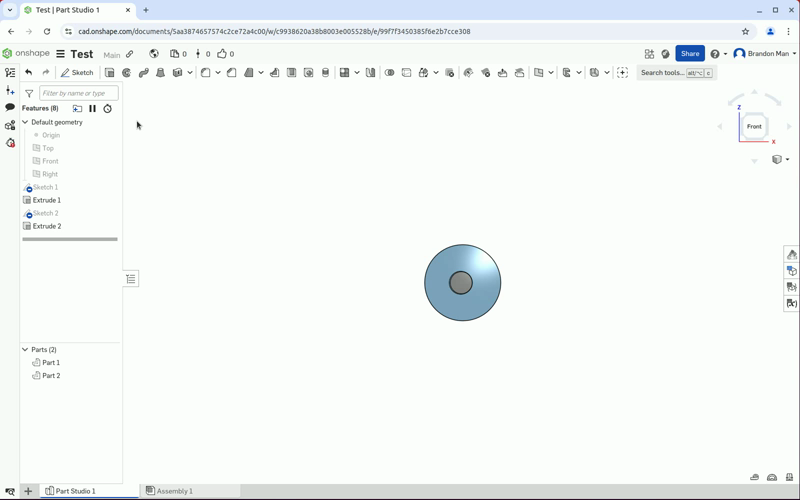
key(shift+h)
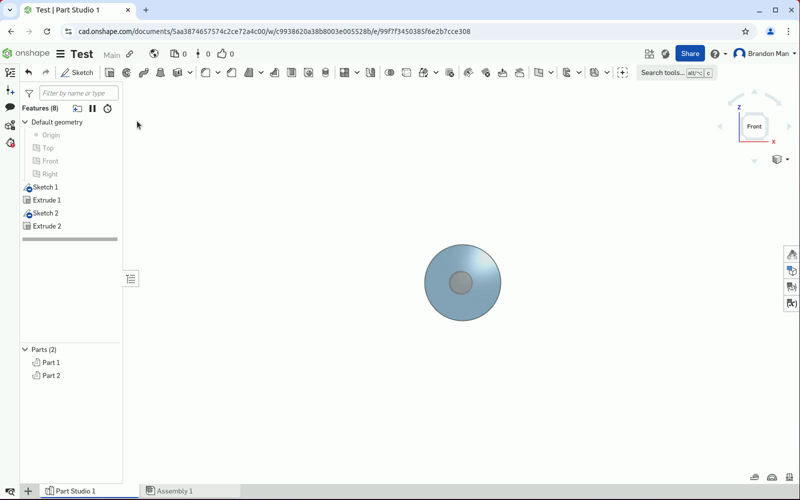
key(shift+h)
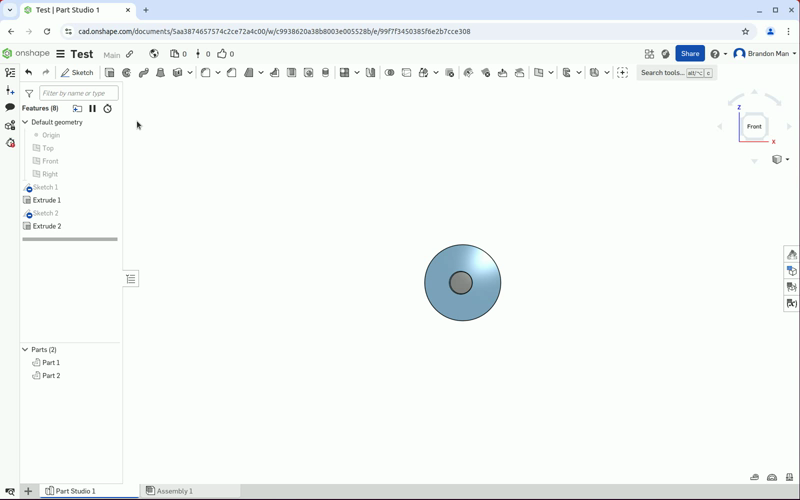
mouse_move(73, 189)
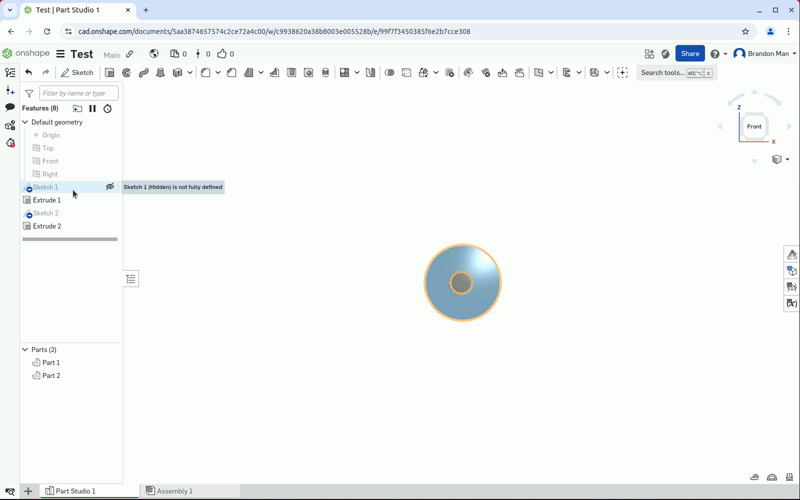
click(73, 189)
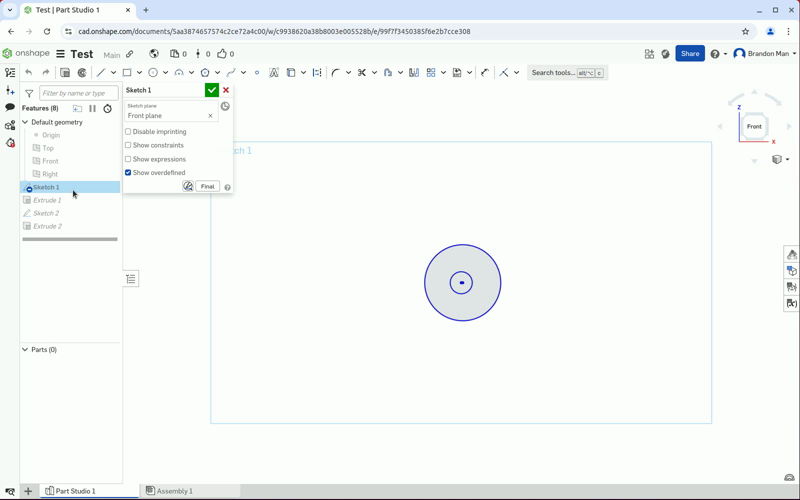
mouse_move(229, 92)
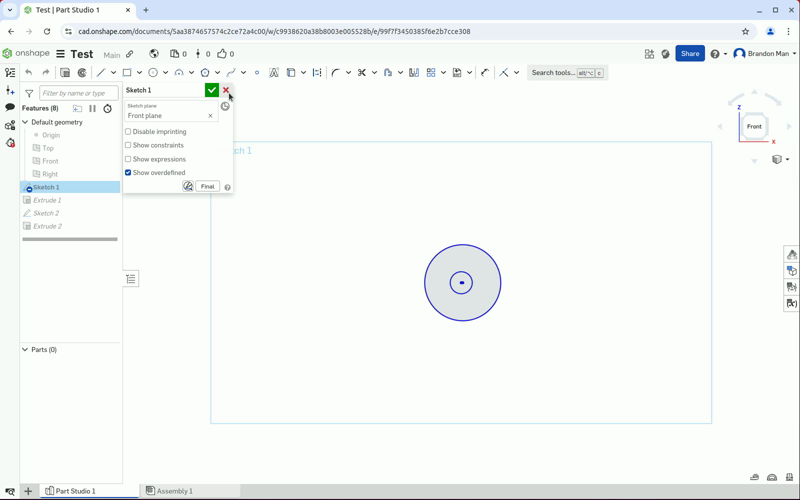
click(229, 92)
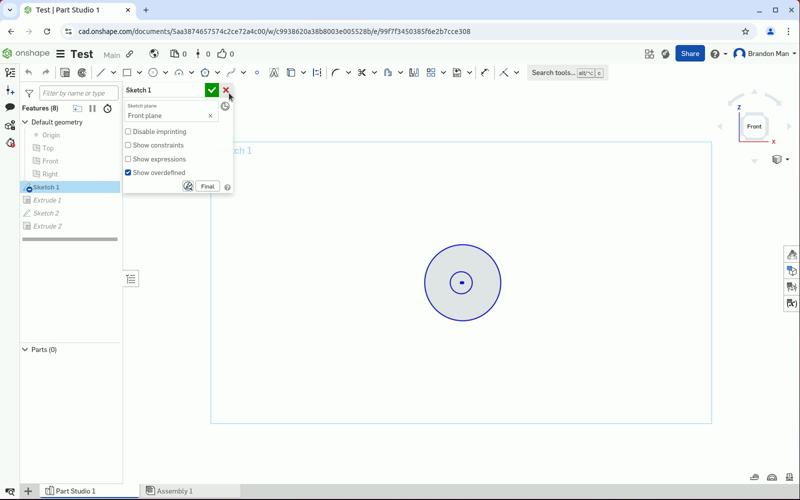
key(shift+s)
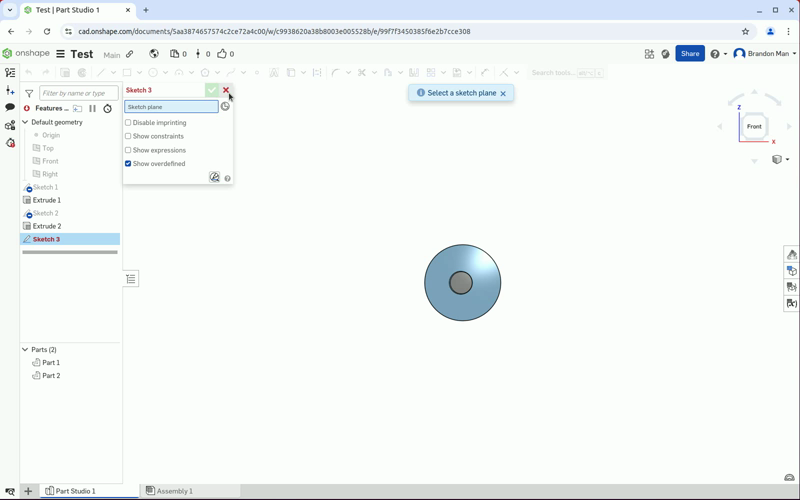
mouse_move(73, 163)
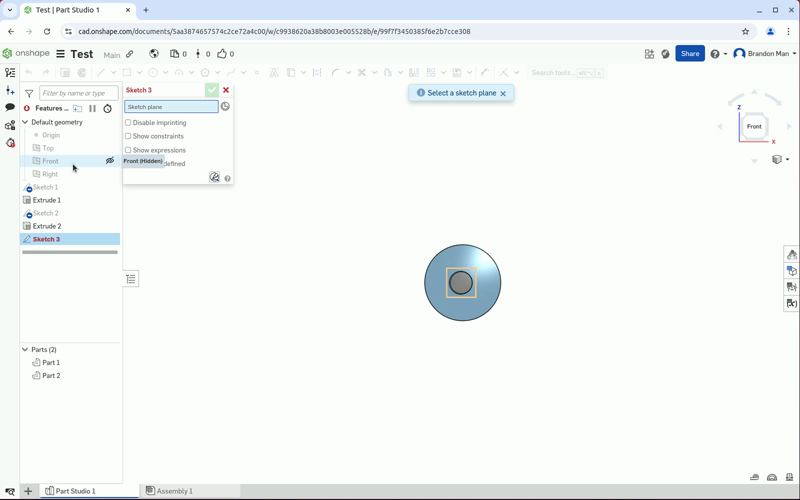
click(73, 163)
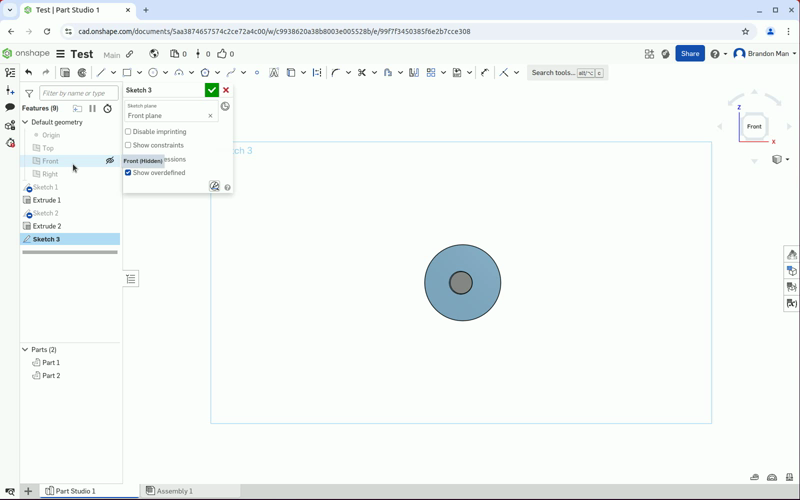
mouse_move(73, 352)
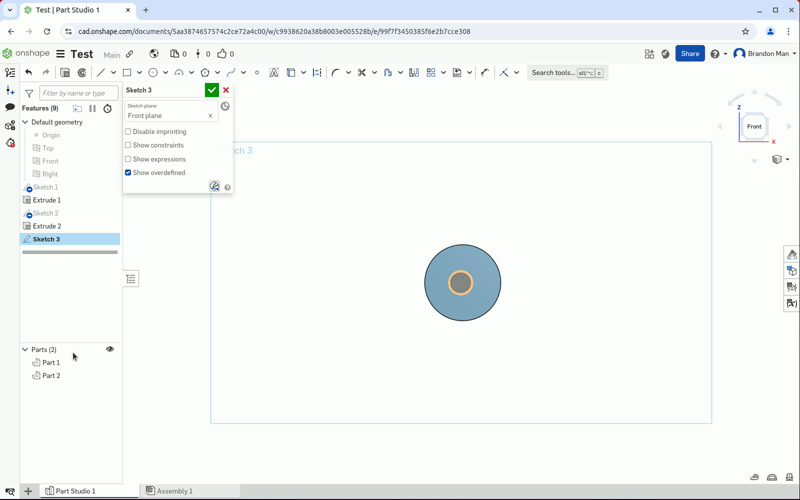
key(y)
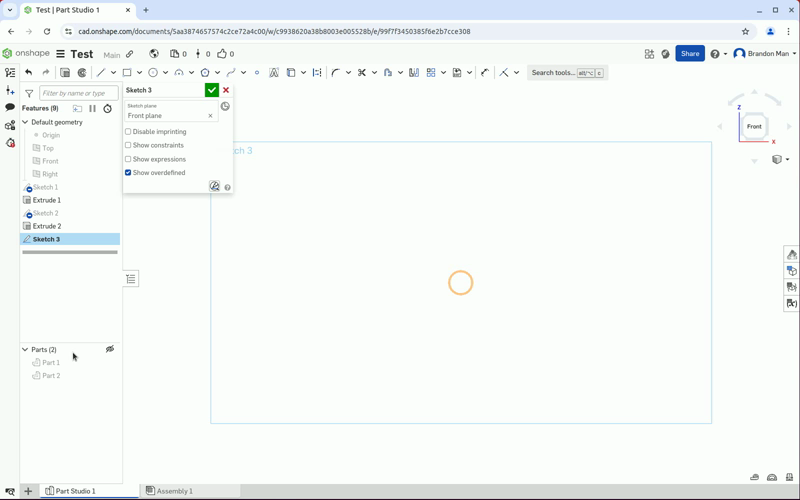
key(c)
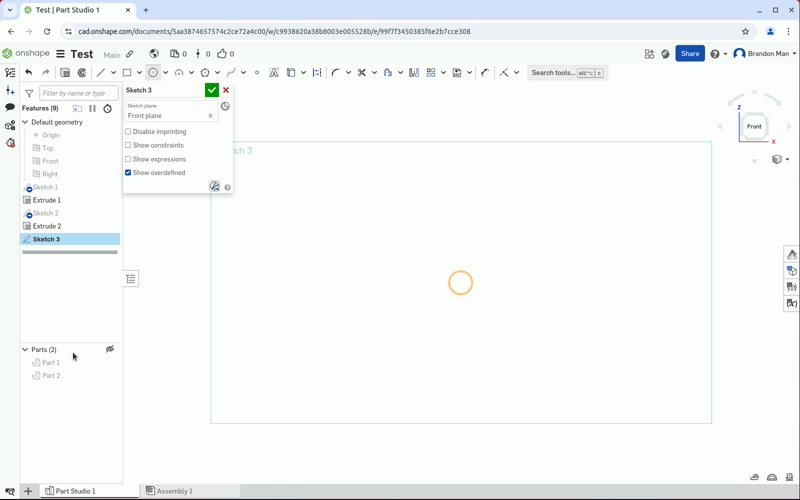
key_down(shift)
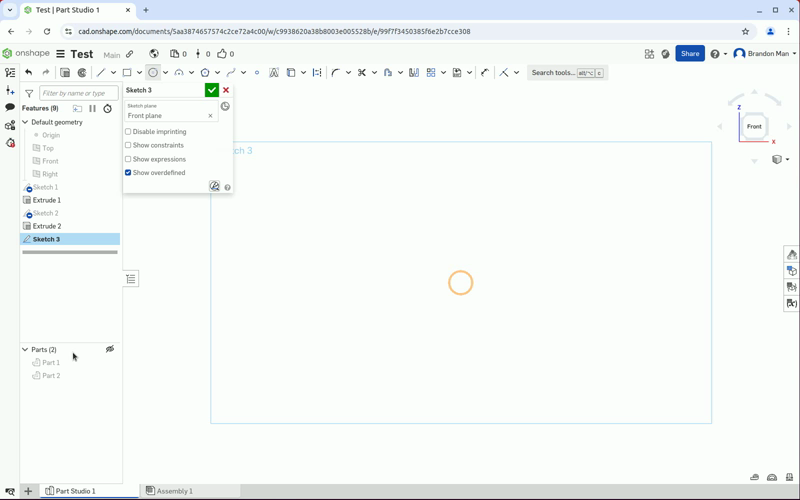
mouse_move(460, 282)
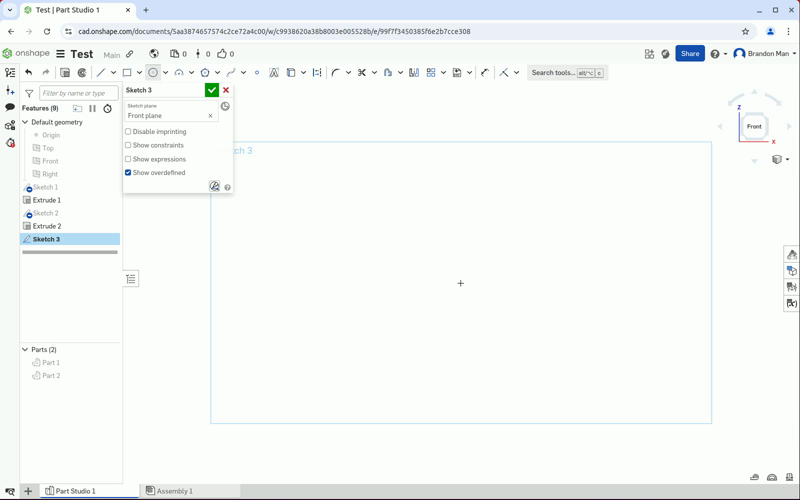
click(460, 282)
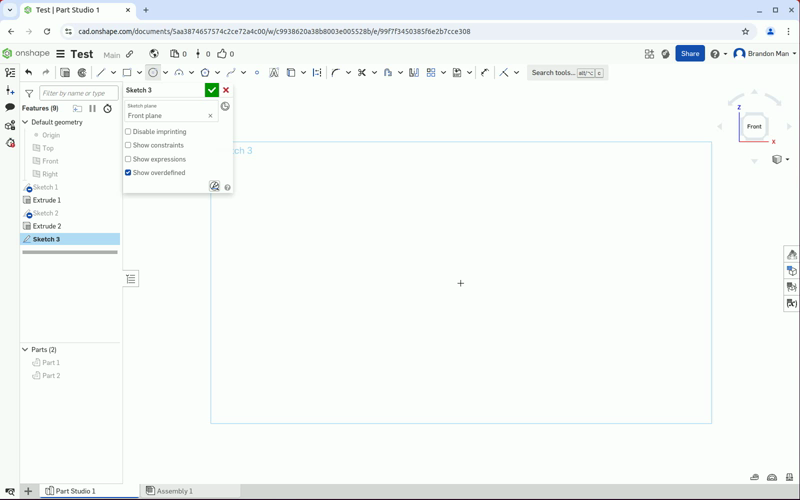
key_up(shift)
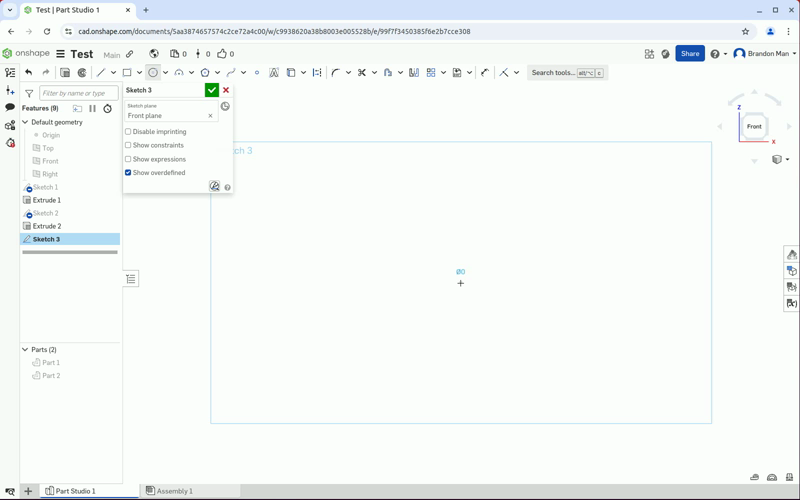
mouse_move(472, 282)
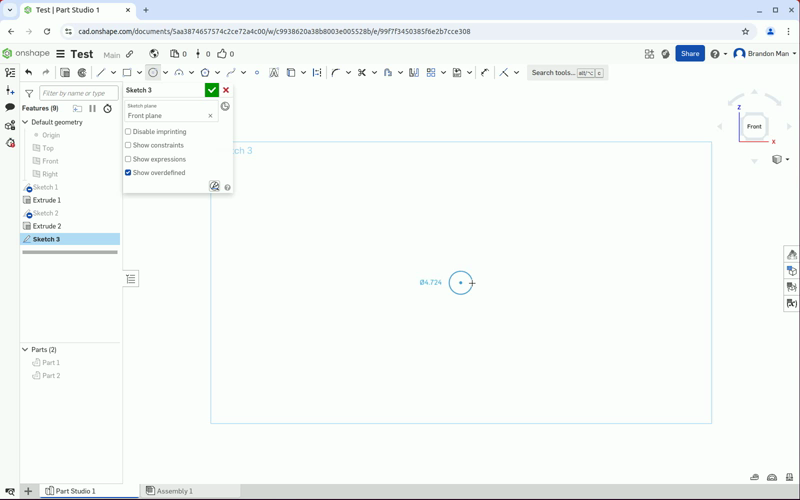
click(472, 282)
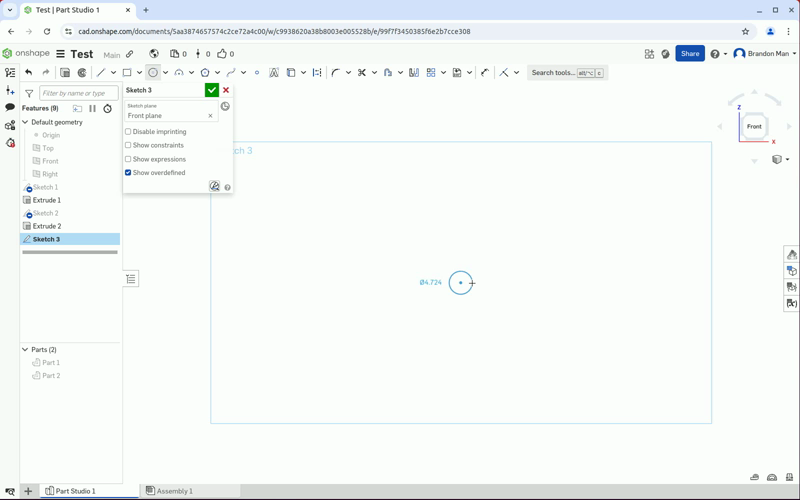
key(esc)
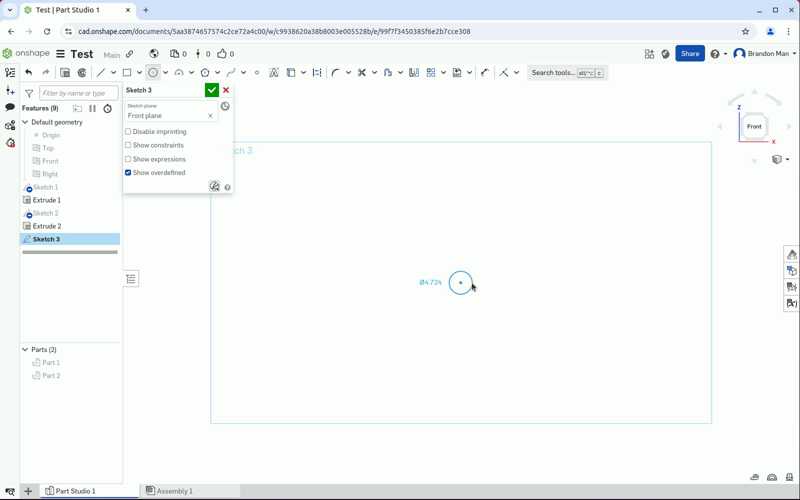
mouse_move(452, 285)
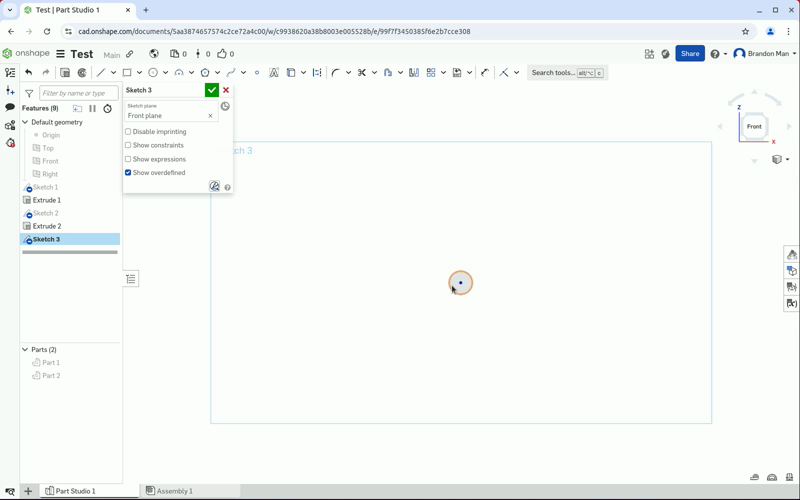
scroll(6)
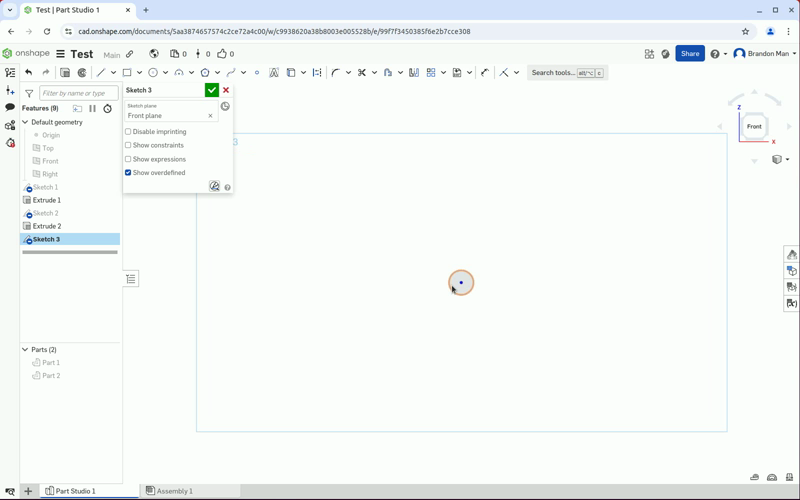
scroll(6)
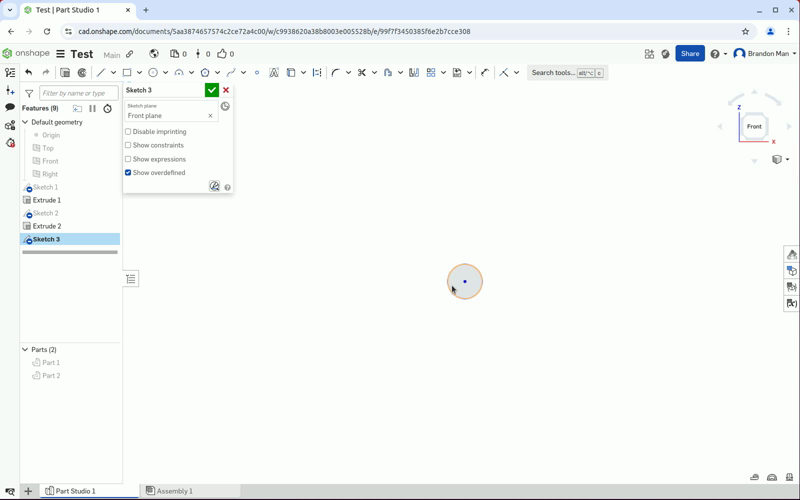
scroll(6)
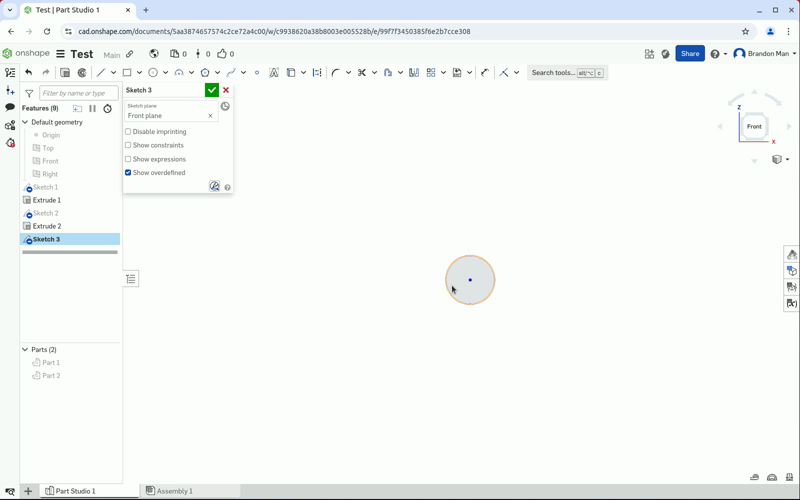
scroll(6)
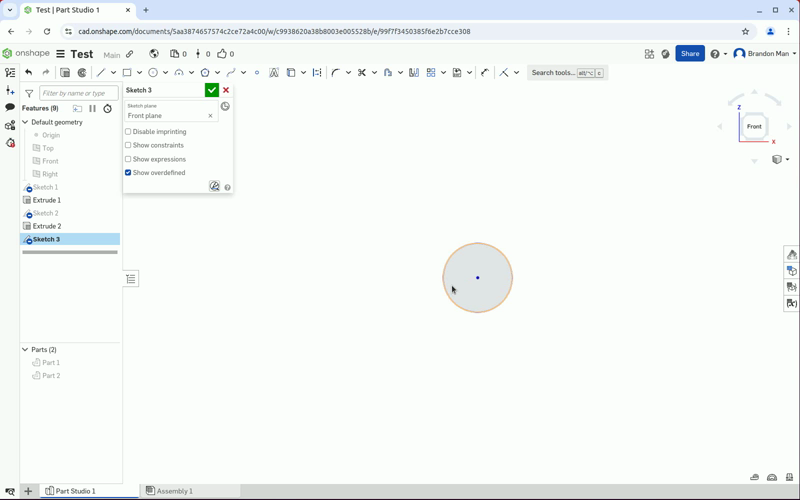
scroll(6)
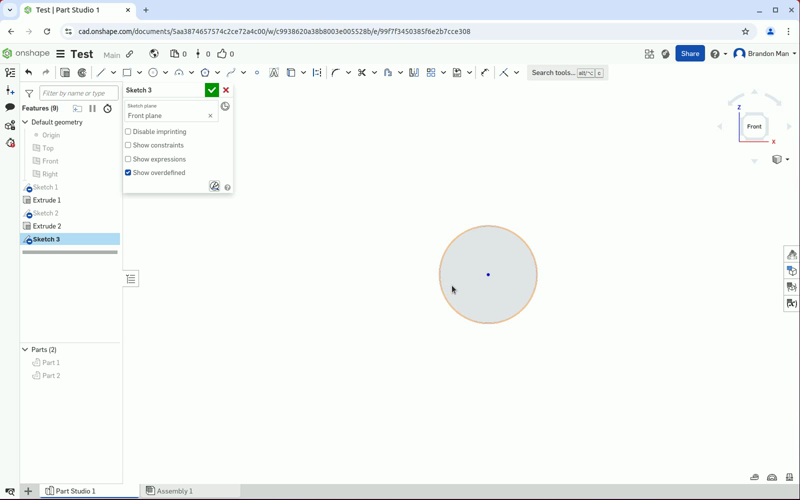
scroll(6)
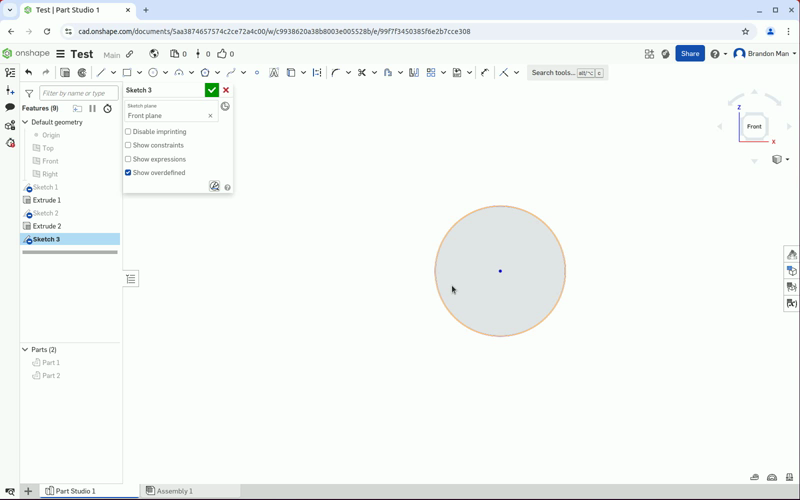
scroll(6)
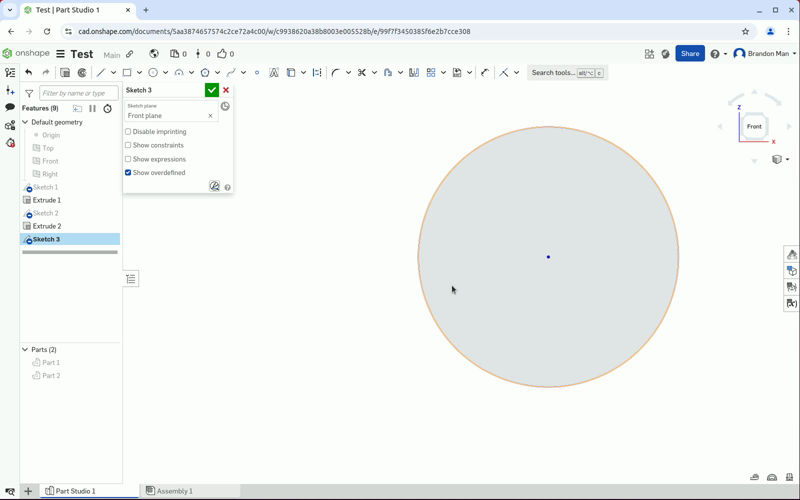
click(452, 285)
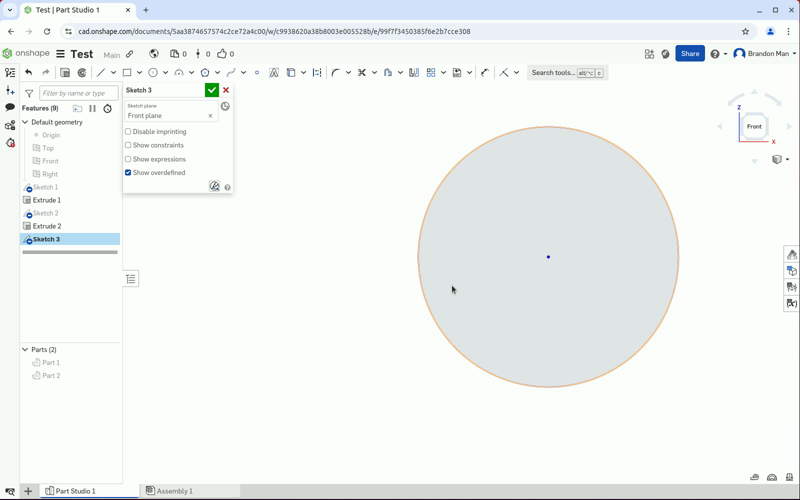
scroll(-6)
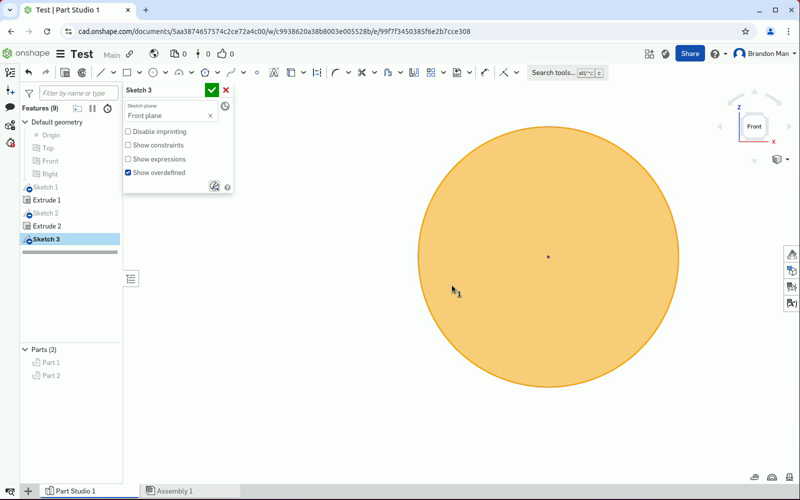
scroll(-6)
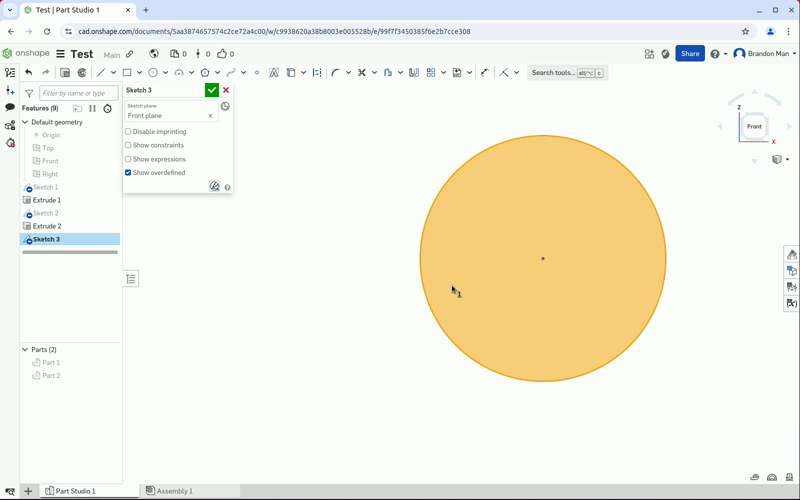
scroll(-6)
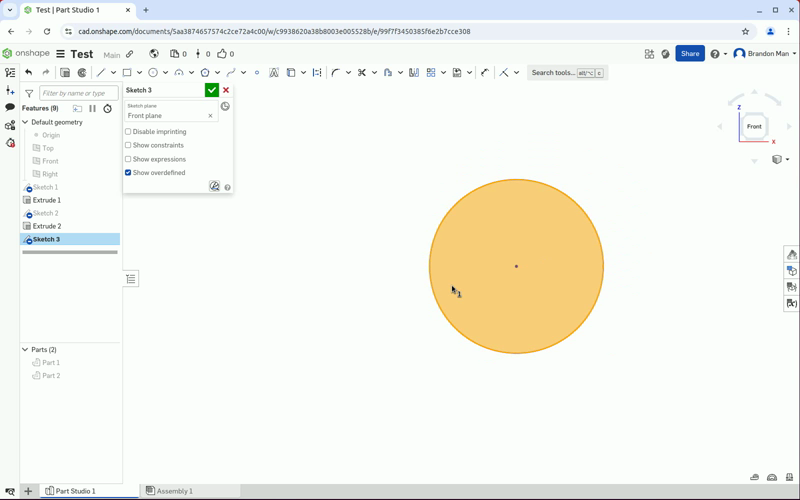
scroll(-6)
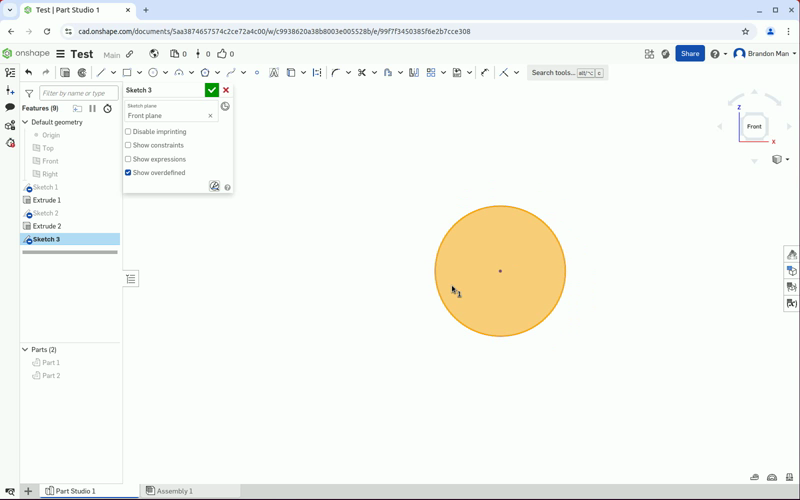
scroll(-6)
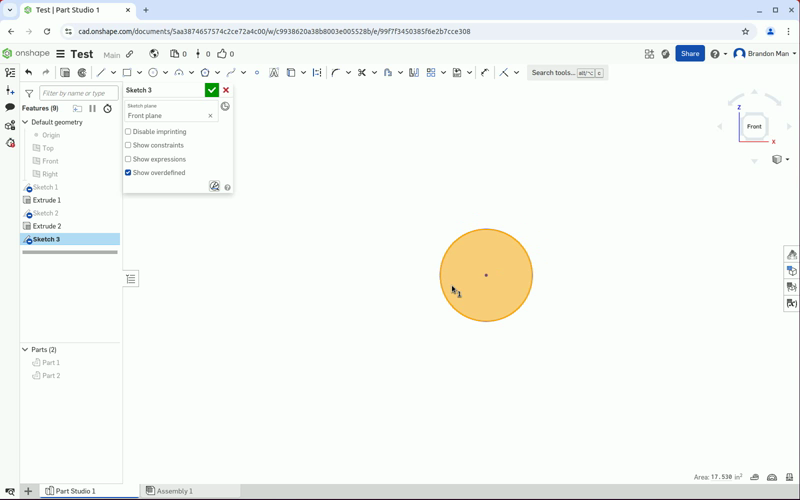
scroll(-6)
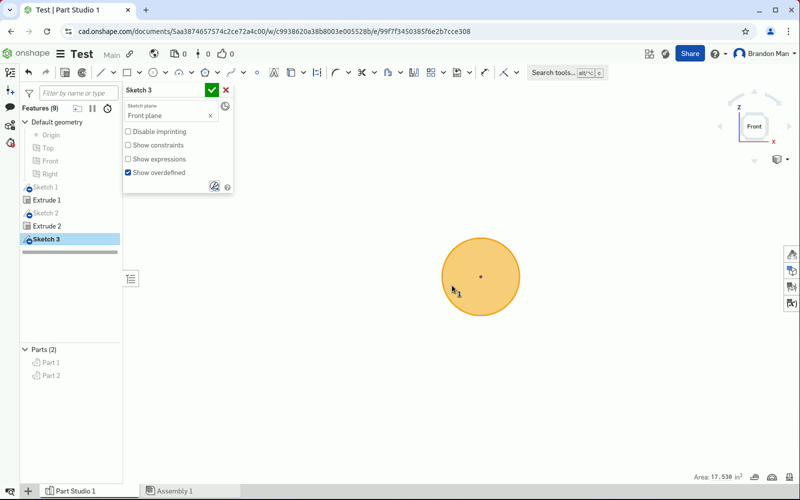
scroll(-6)
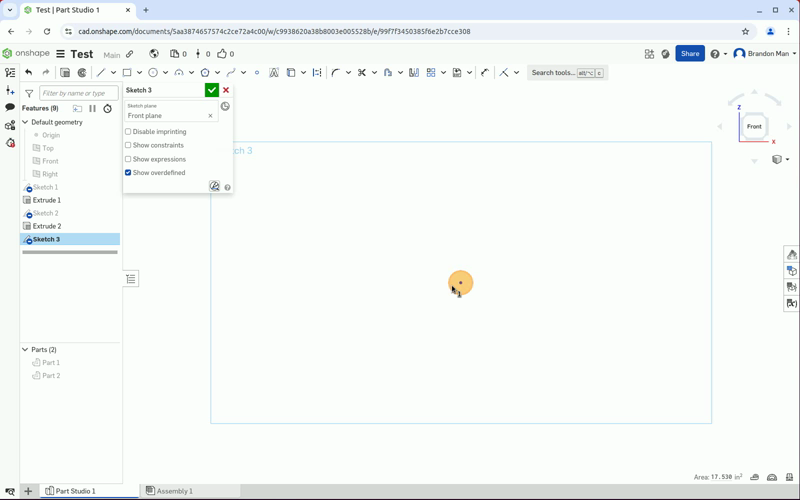
mouse_move(73, 352)
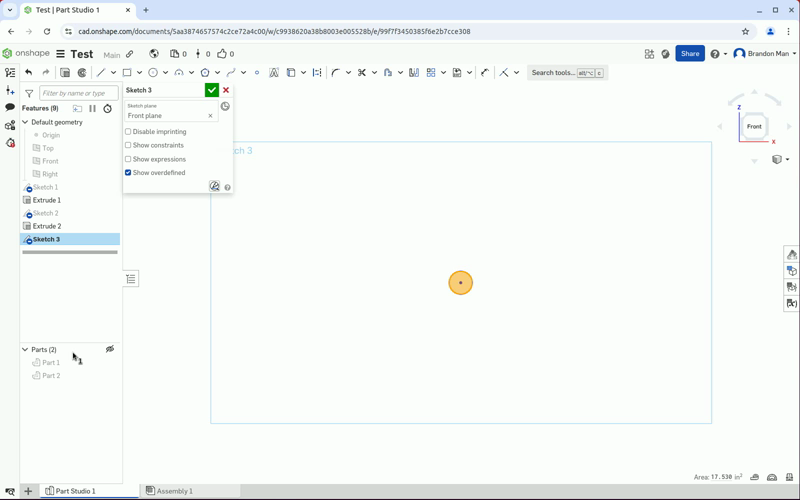
key(shift+y)
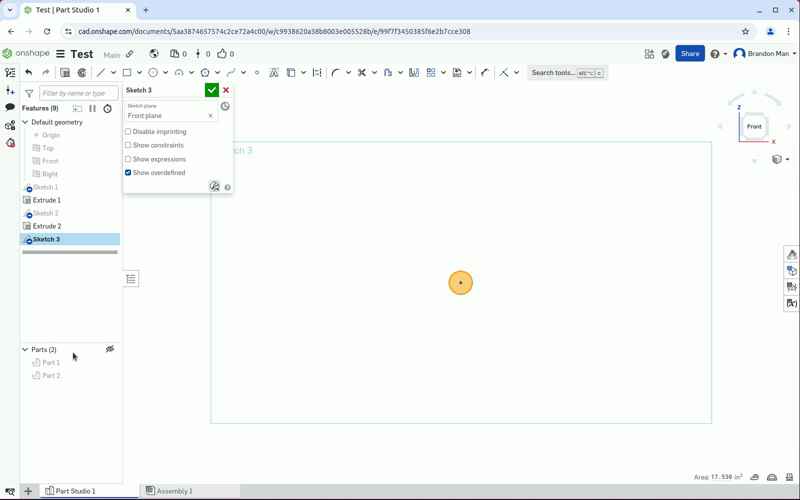
key(shift+e)
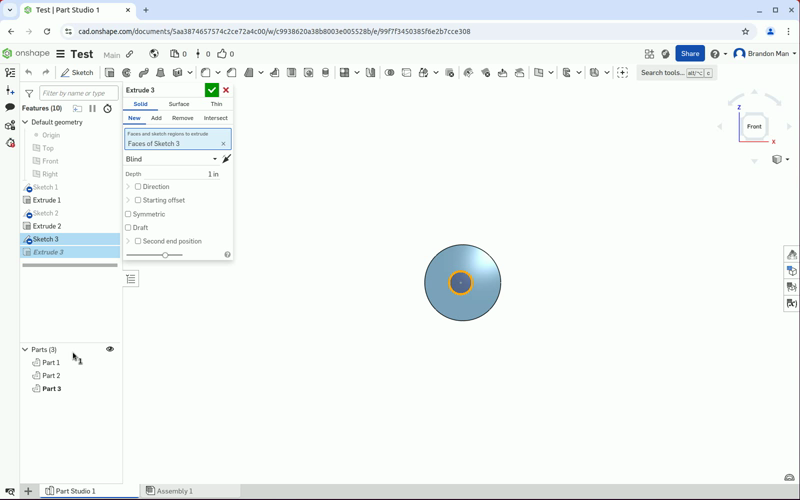
mouse_move(143, 106)
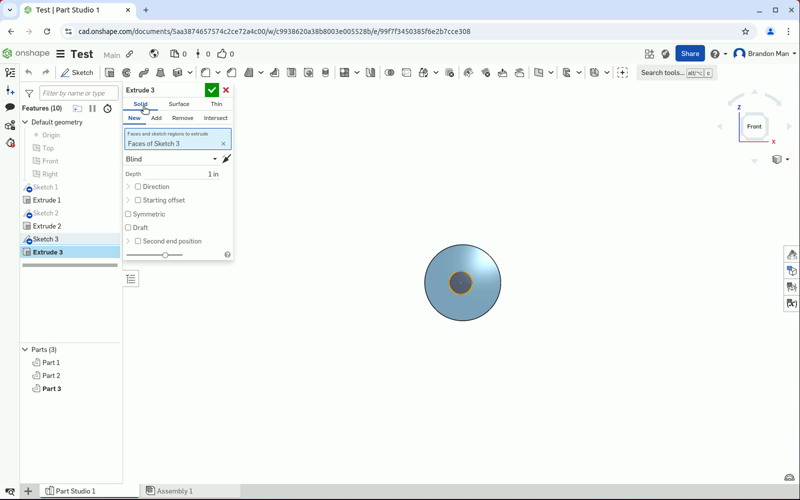
click(143, 106)
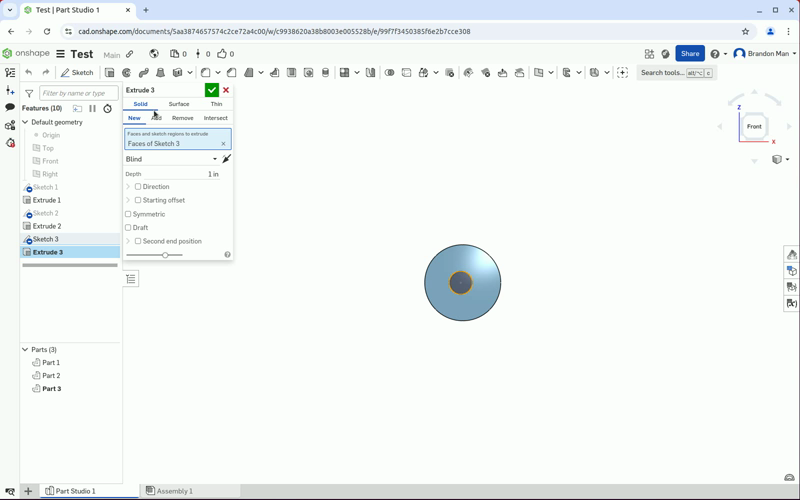
mouse_move(186, 120)
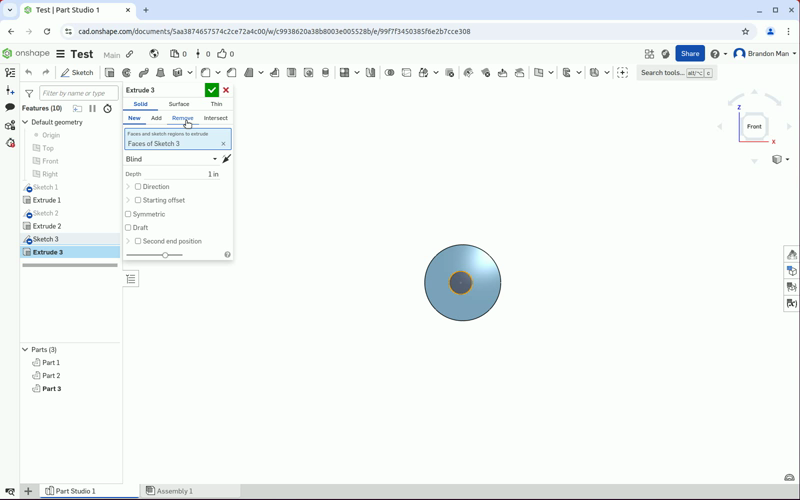
click(186, 120)
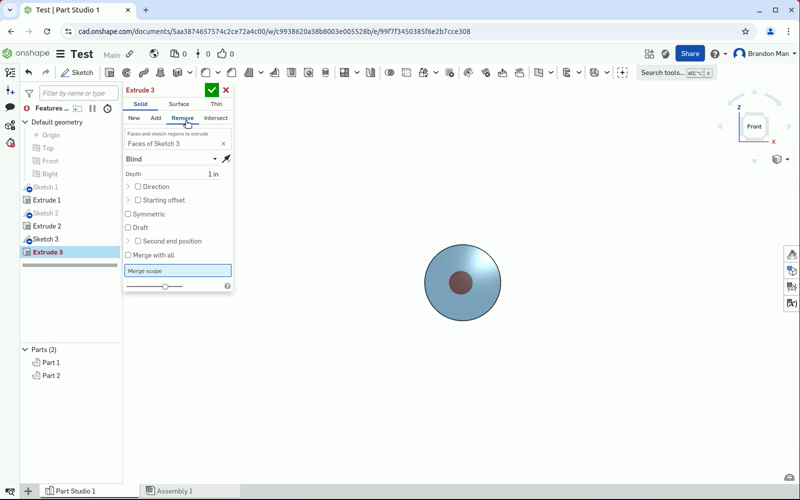
key(tab, 4)
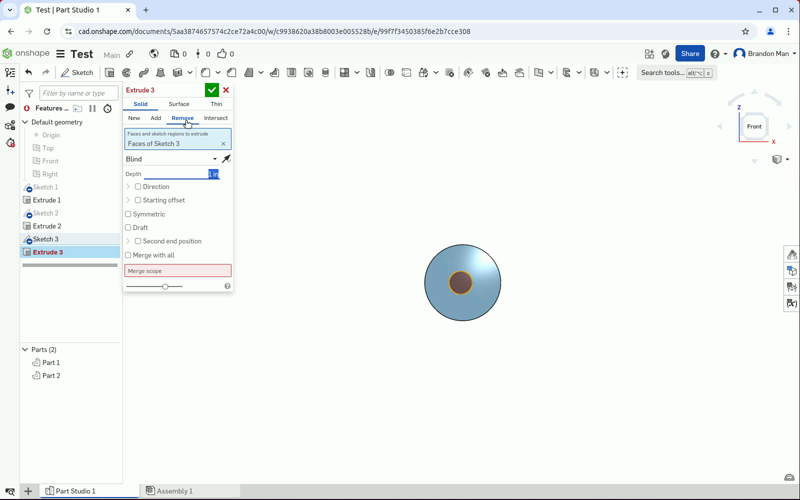
text(15.405)
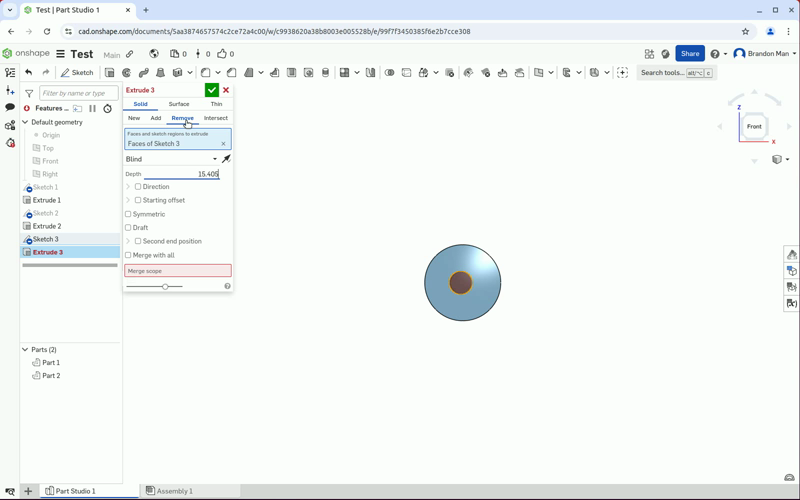
key(tab, 6)
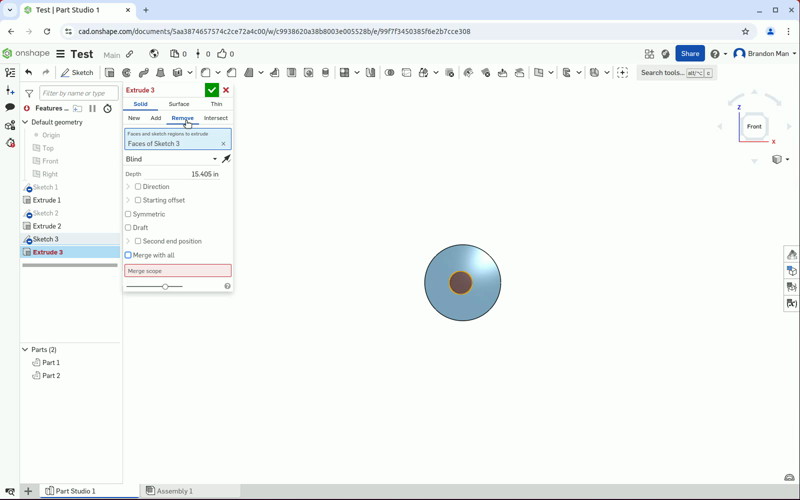
key(space)
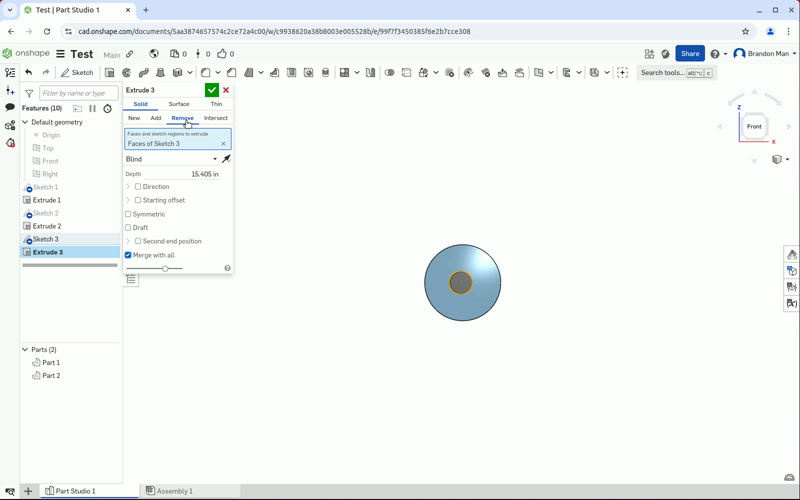
key(enter)
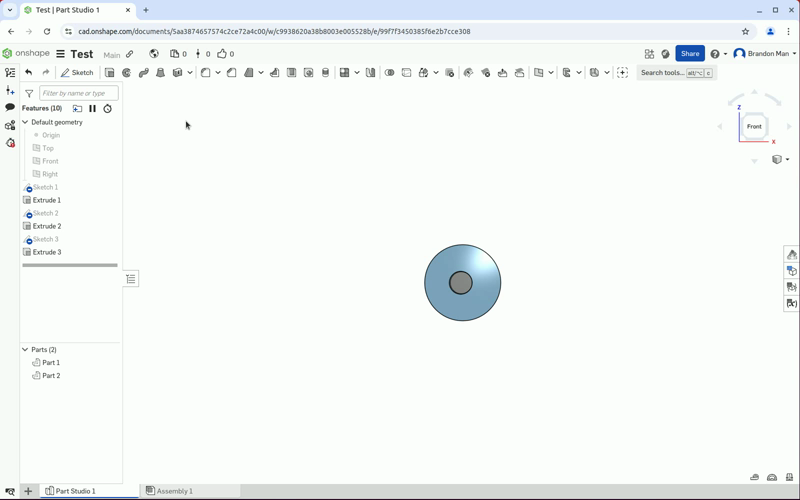
key(shift+h)
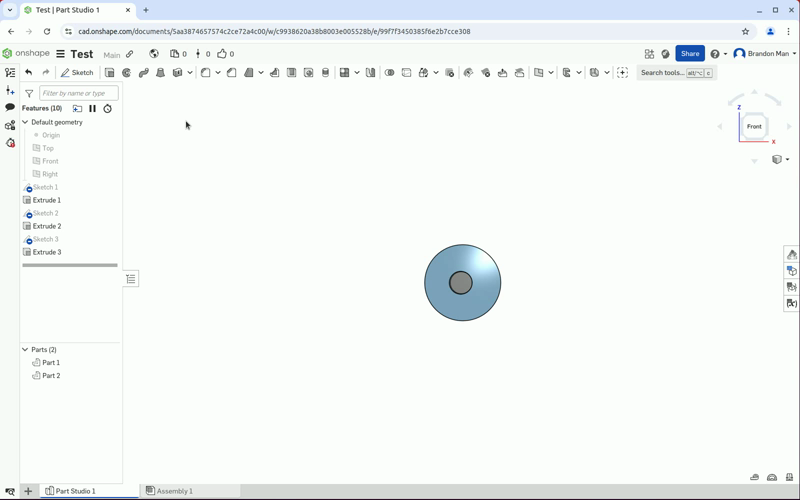
key(shift+h)
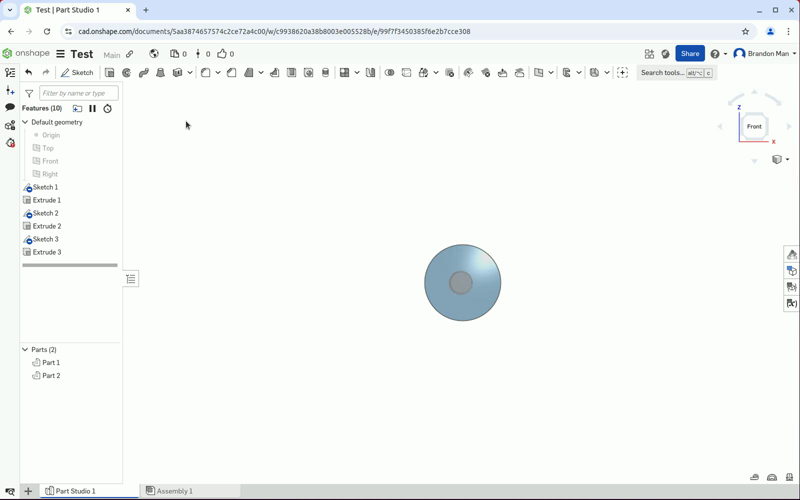
key(shift+7)
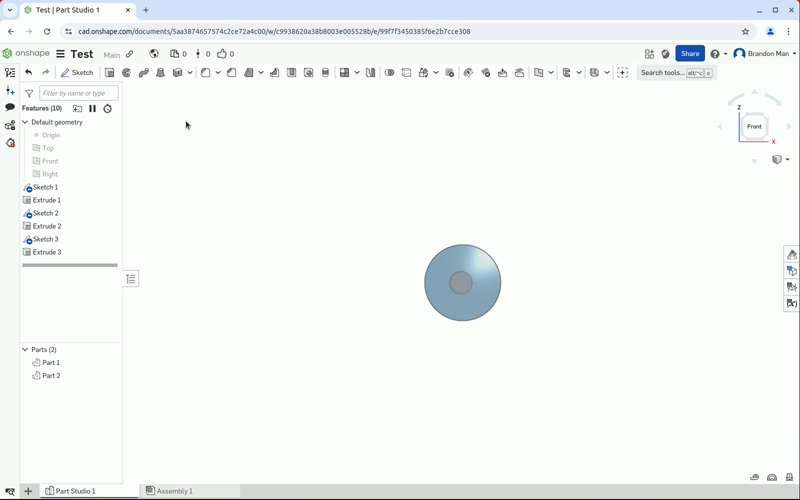
key(left, 2)
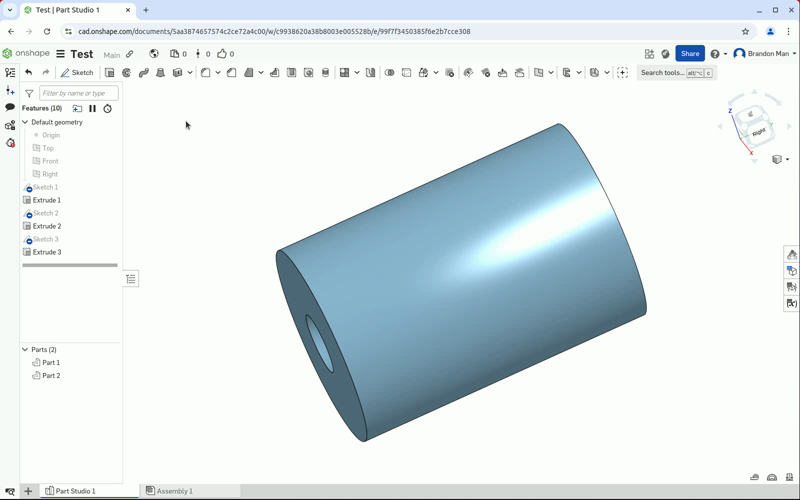
key(down, 2)
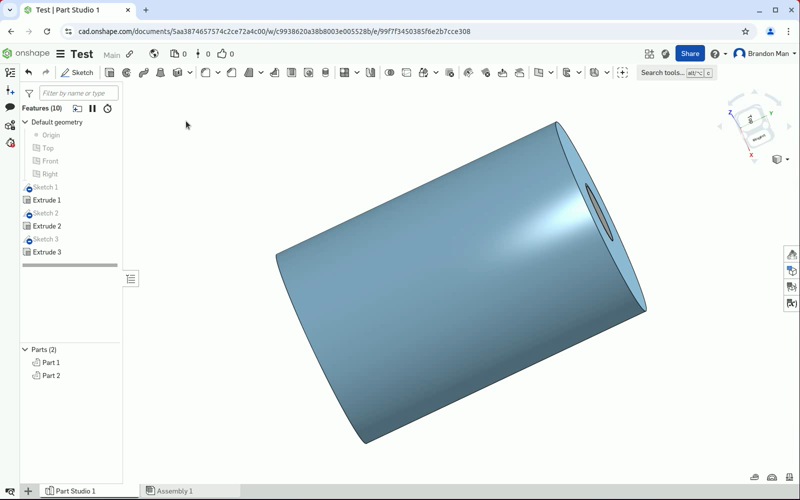
key(up, 2)
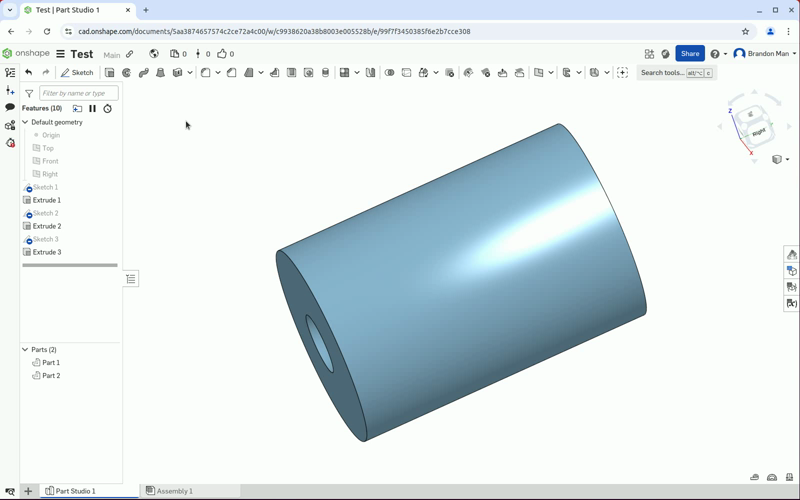
key(right, 2)
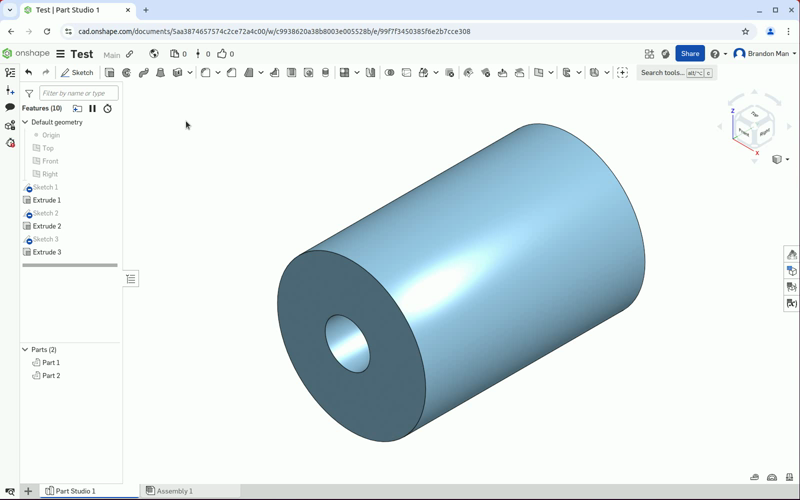
mouse_move(73, 189)
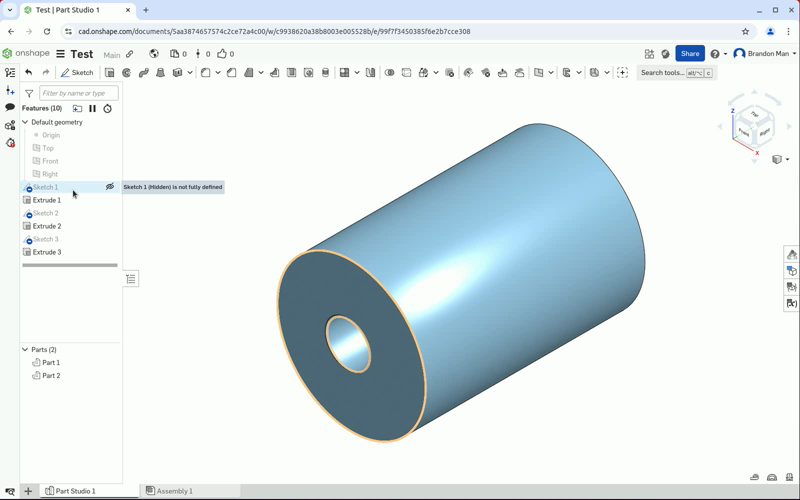
click(73, 189)